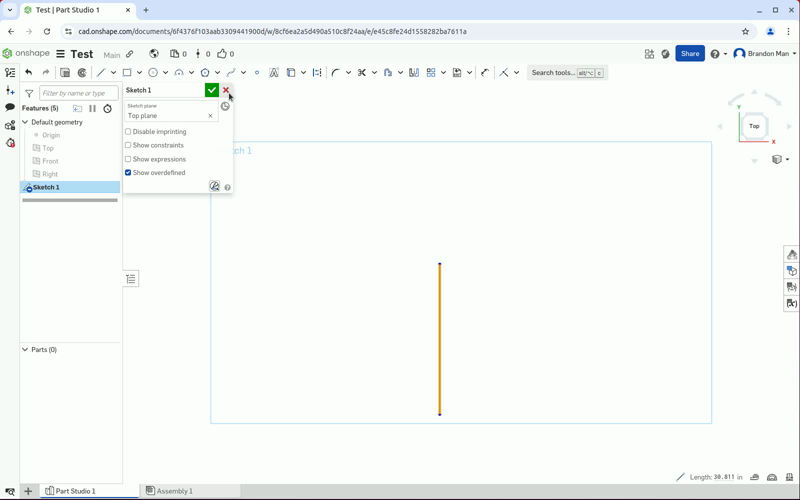
key(shift+h)
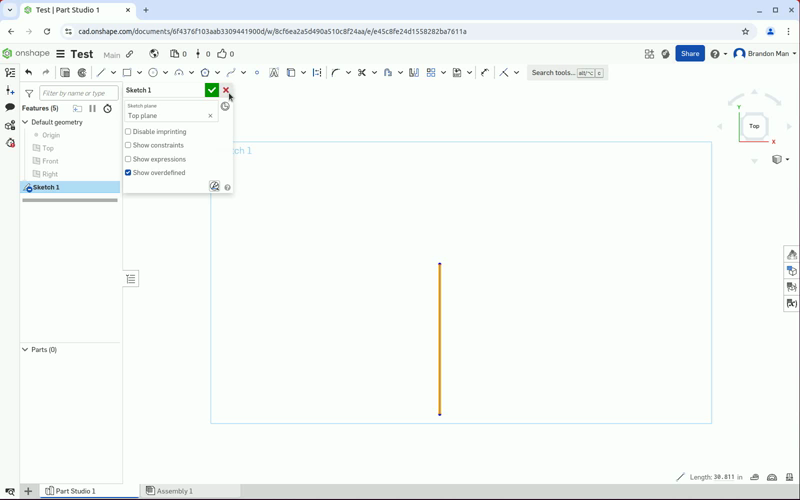
key(shift+s)
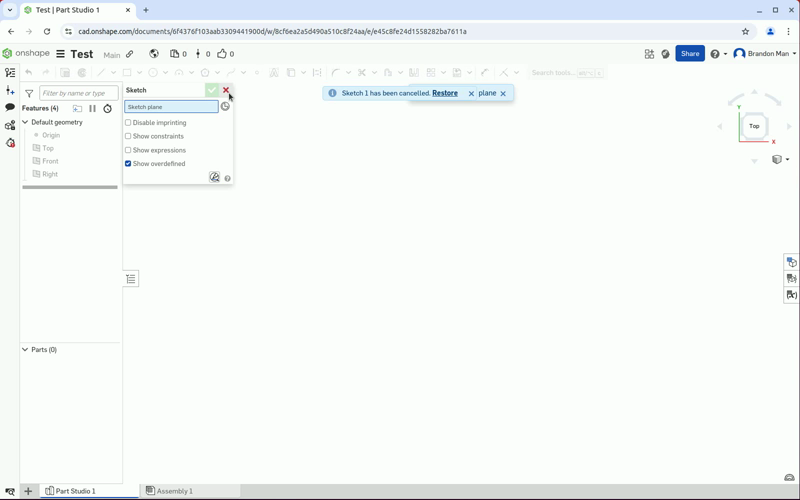
mouse_move(73, 150)
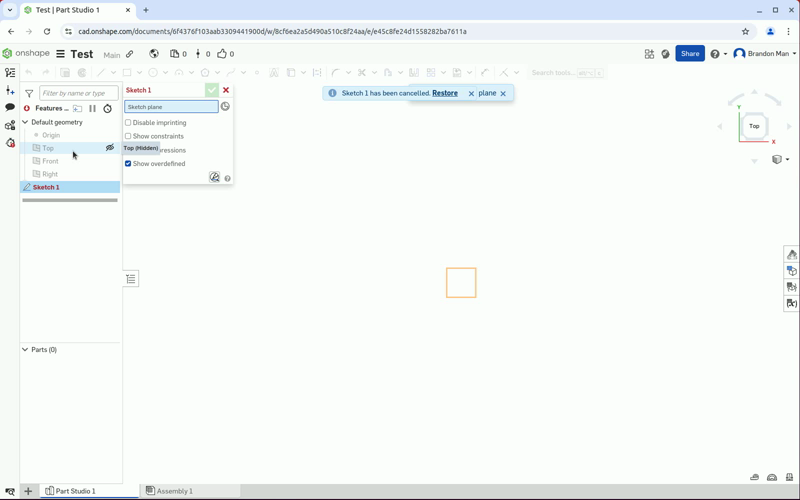
click(73, 150)
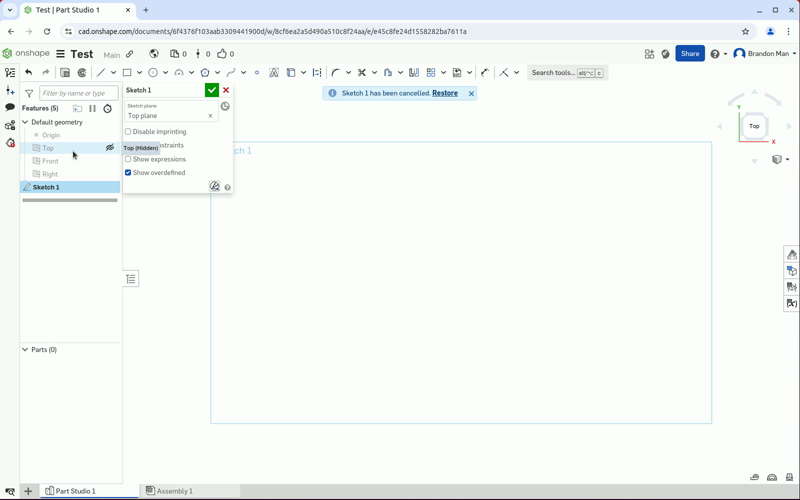
mouse_move(73, 352)
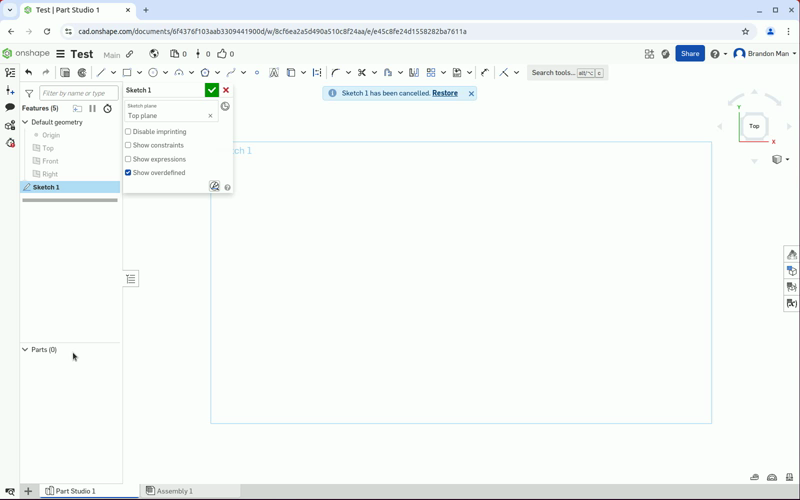
key(y)
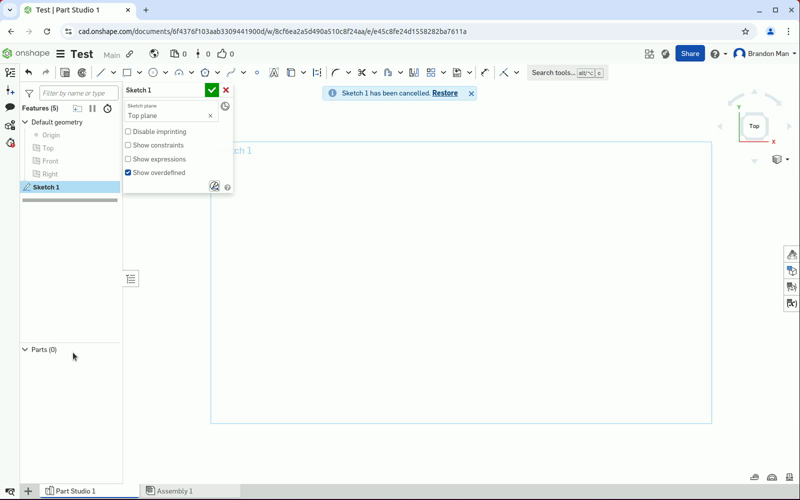
key(l)
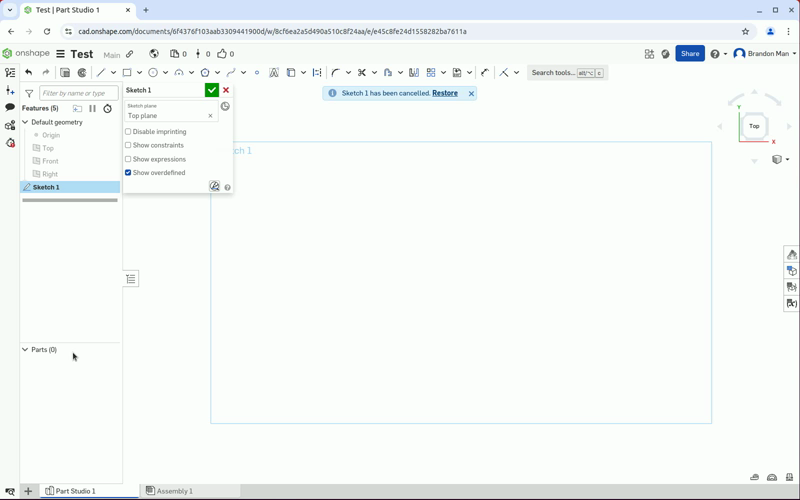
key_down(shift)
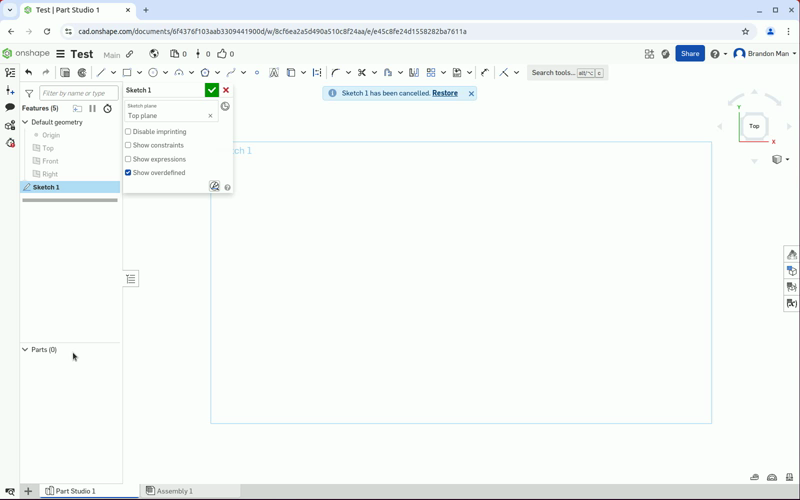
mouse_move(398, 395)
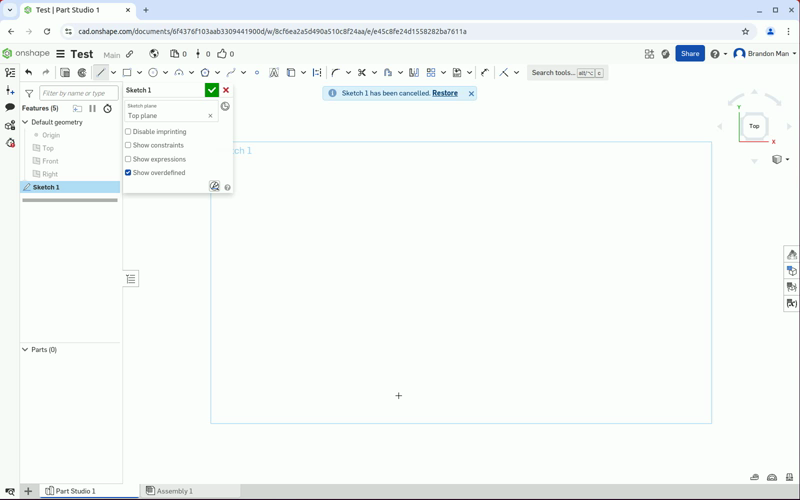
click(398, 395)
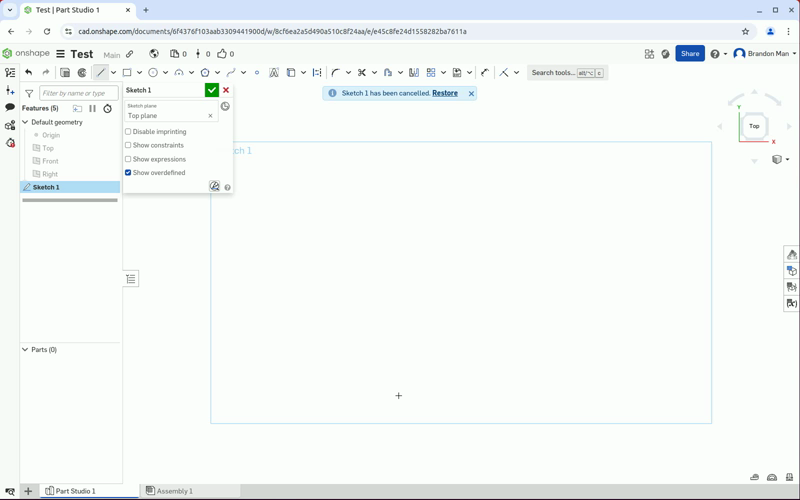
key_up(shift)
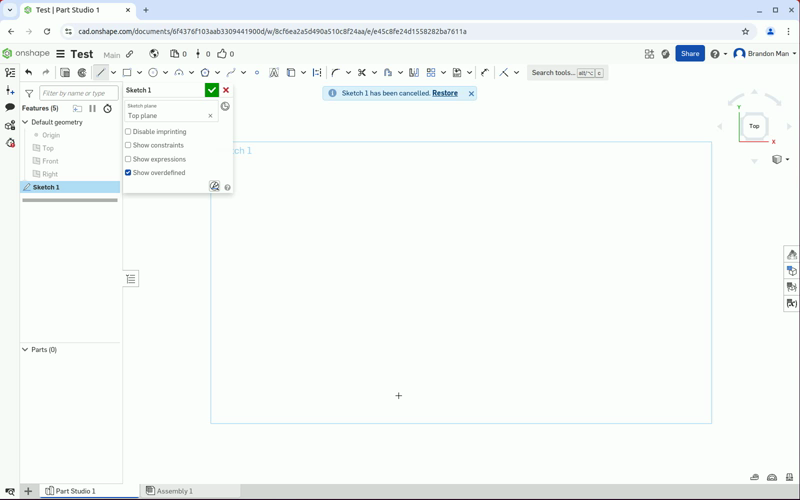
key_down(shift)
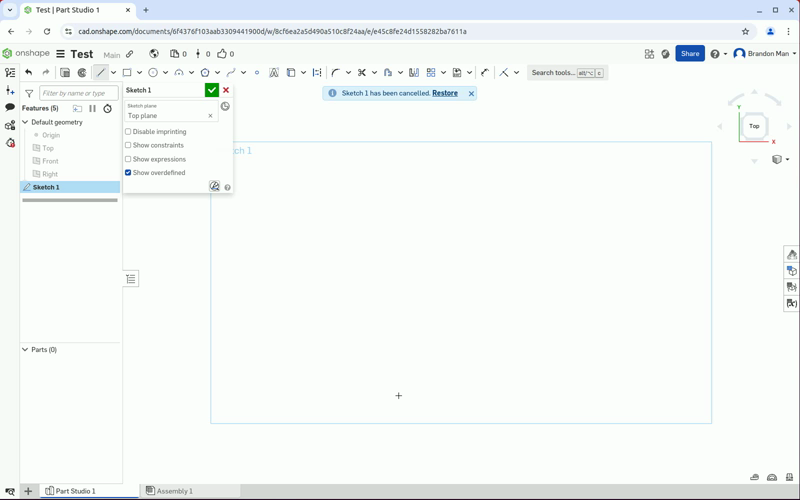
mouse_move(523, 395)
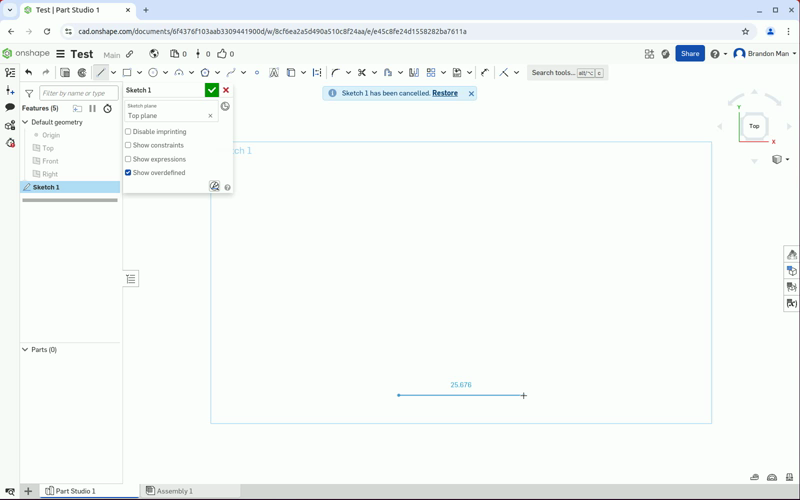
click(523, 395)
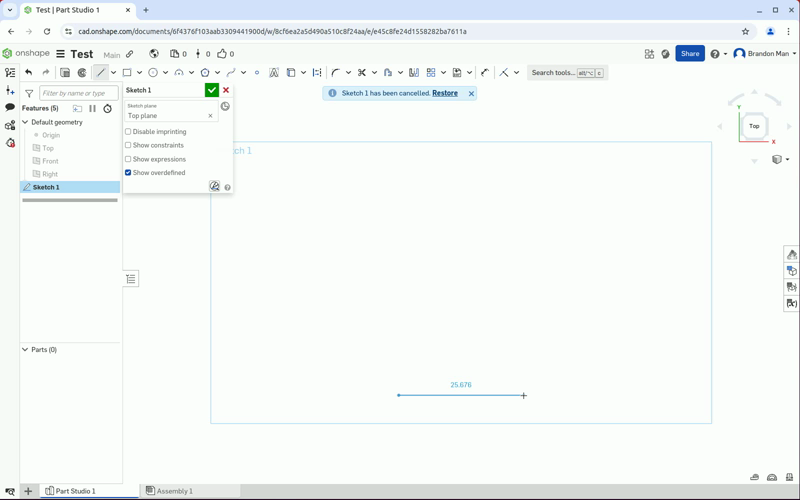
key_up(shift)
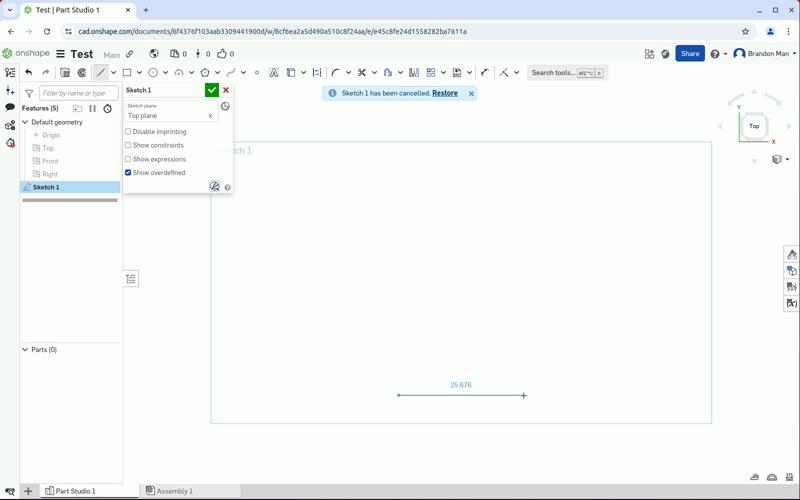
key_down(shift)
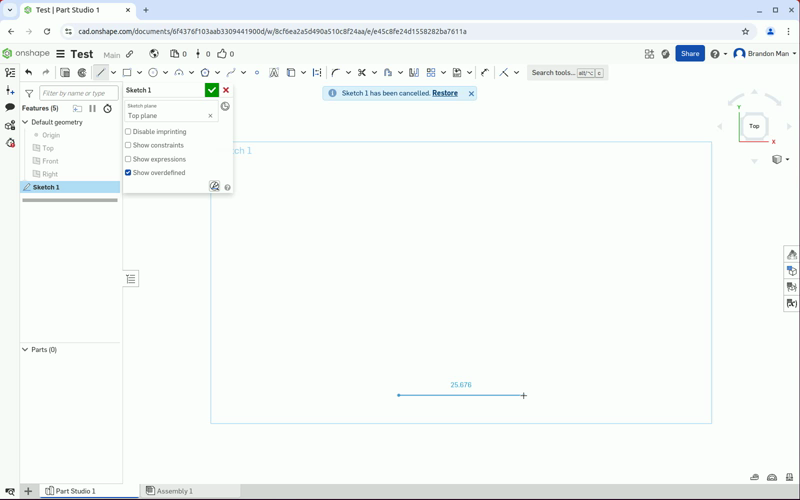
mouse_move(523, 171)
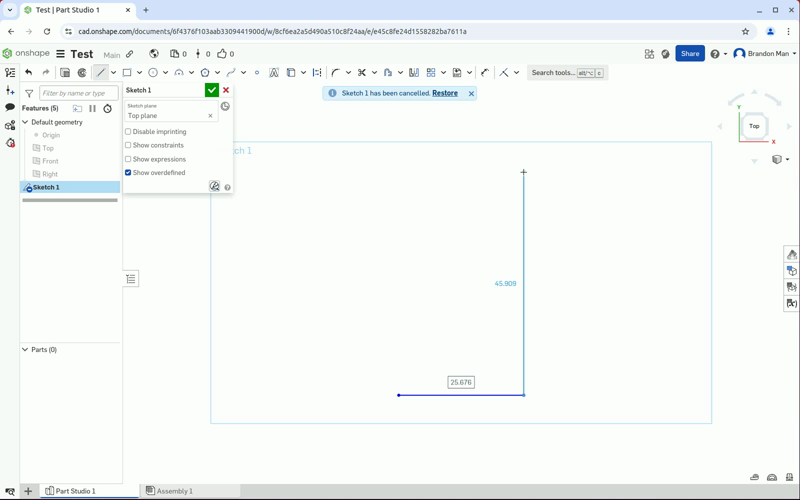
click(523, 171)
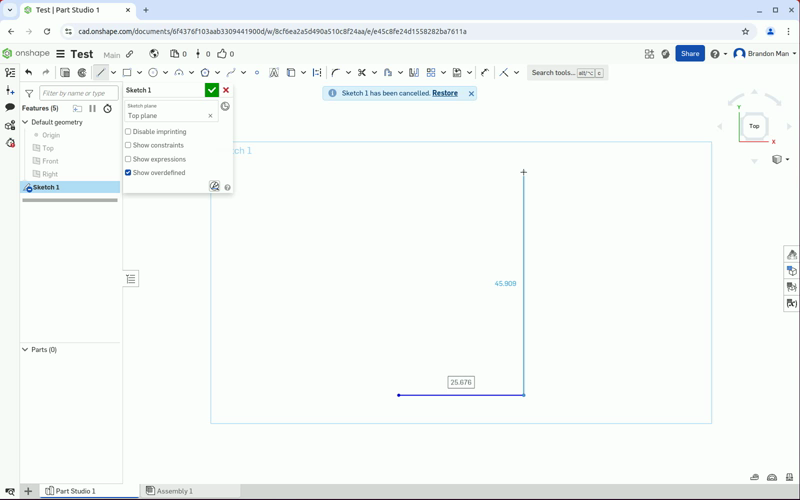
key_up(shift)
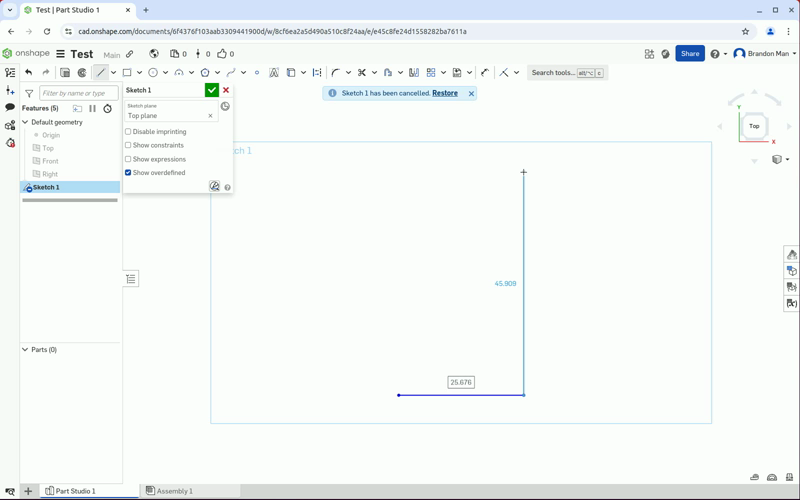
key_down(shift)
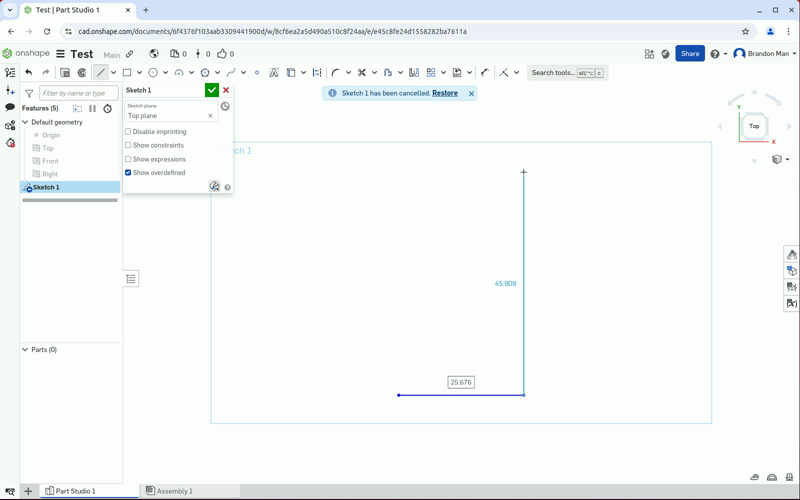
mouse_move(398, 171)
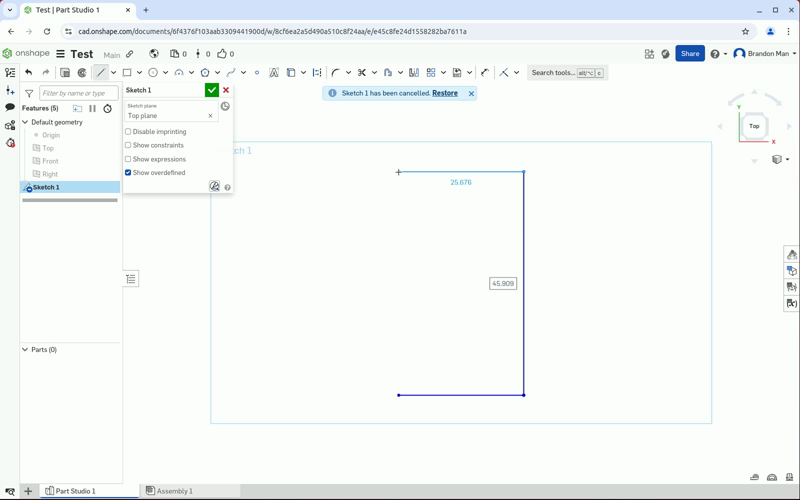
click(398, 171)
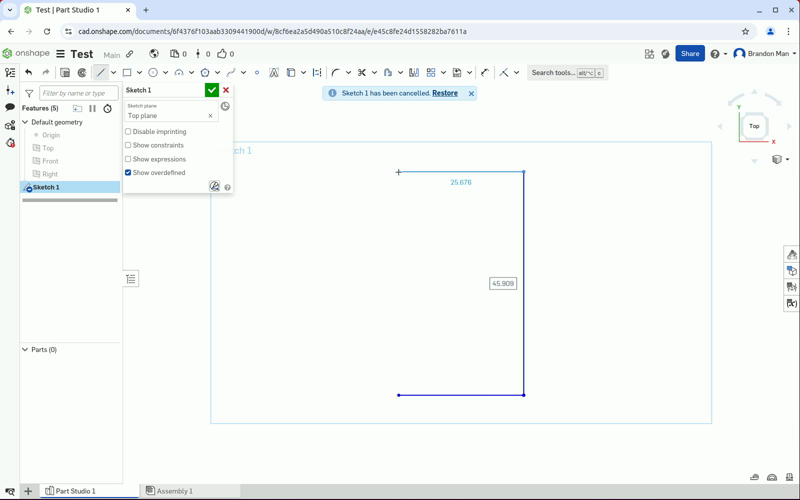
key_up(shift)
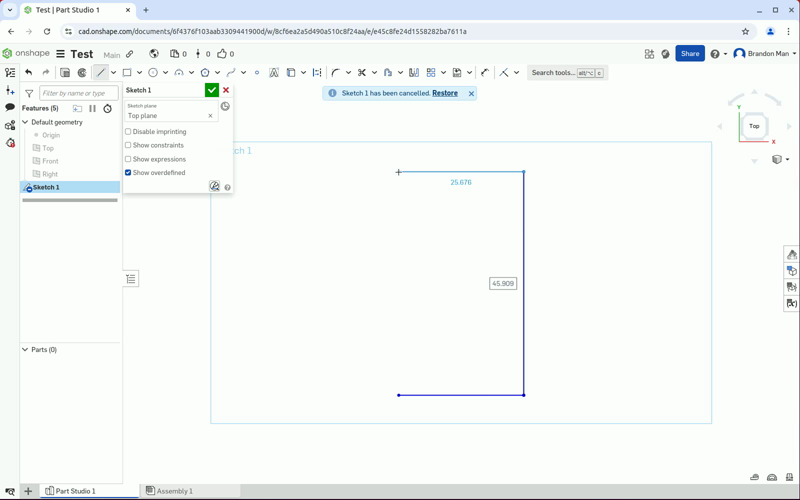
key_down(shift)
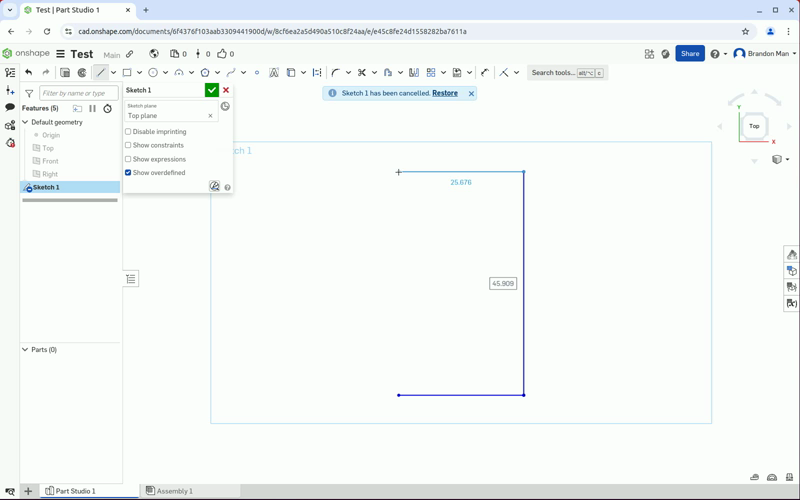
mouse_move(398, 395)
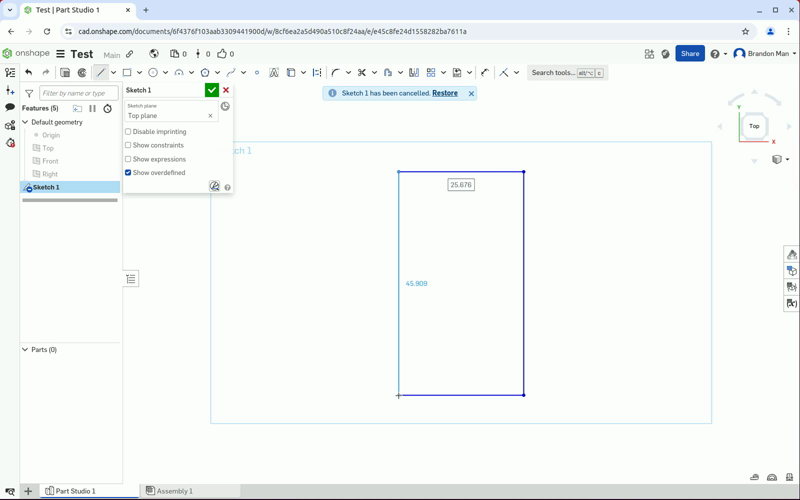
key_up(shift)
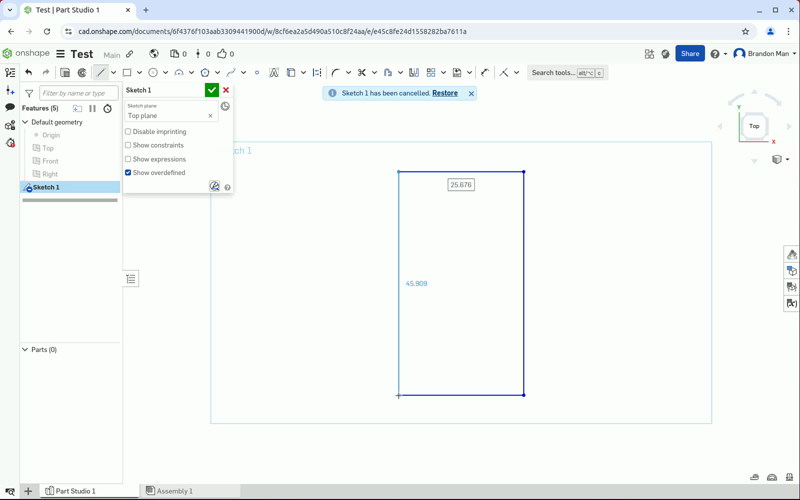
click(398, 395)
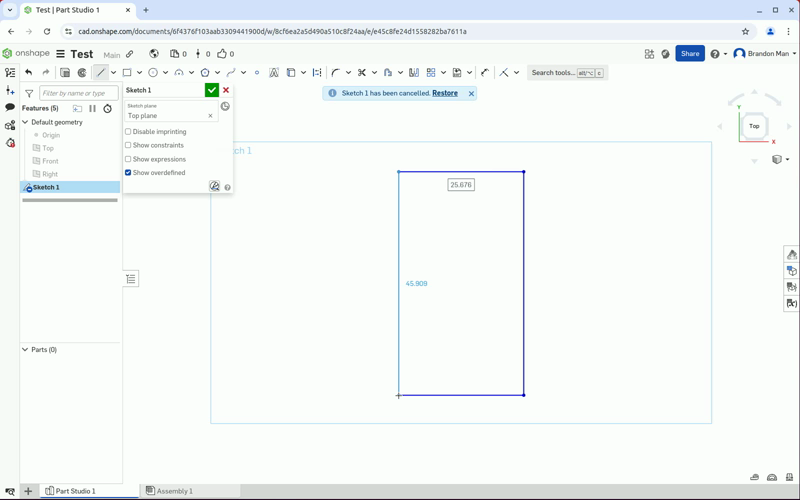
key(esc)
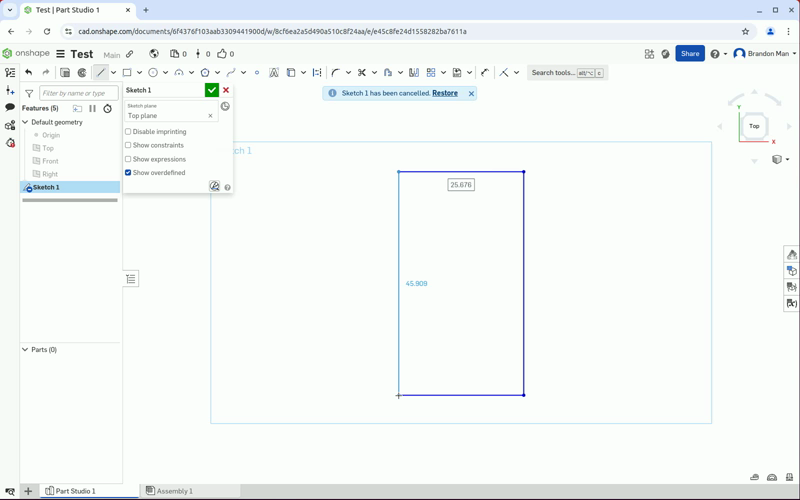
mouse_move(450, 248)
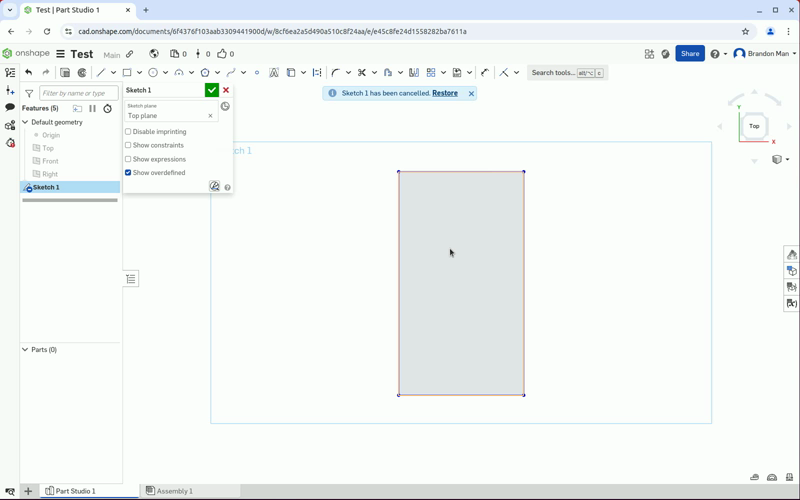
click(450, 248)
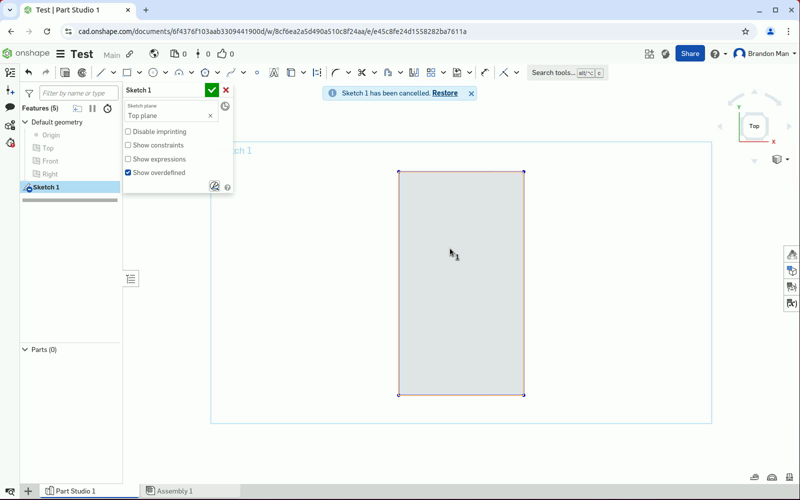
mouse_move(73, 352)
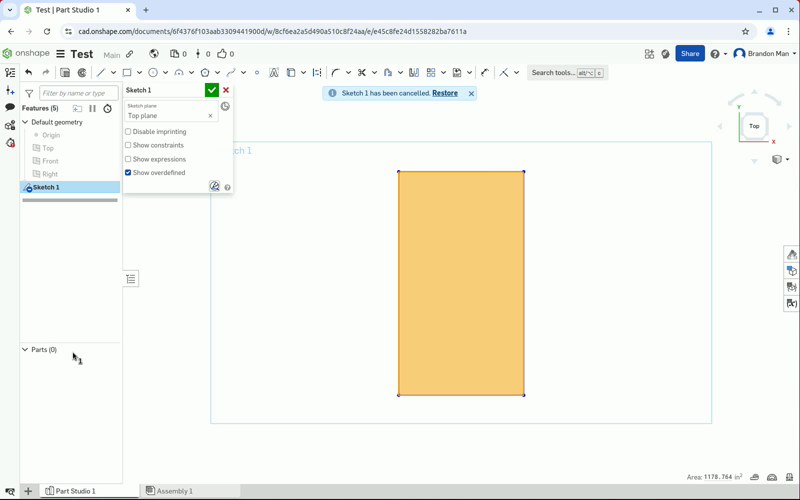
key(shift+y)
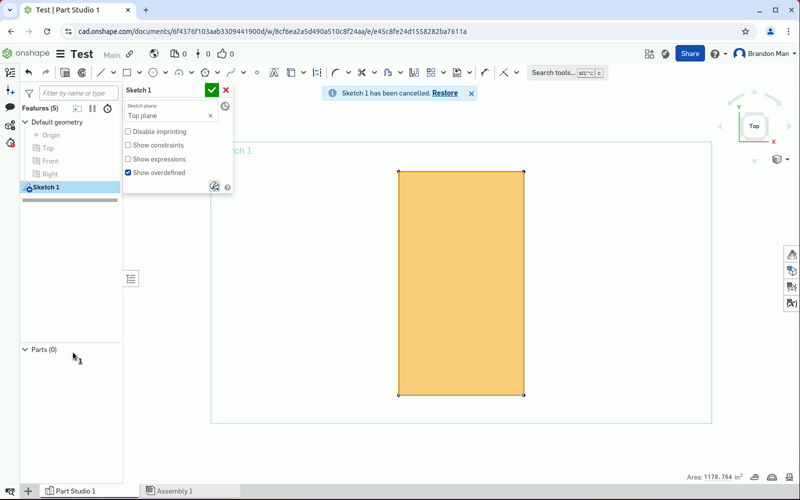
key(shift+e)
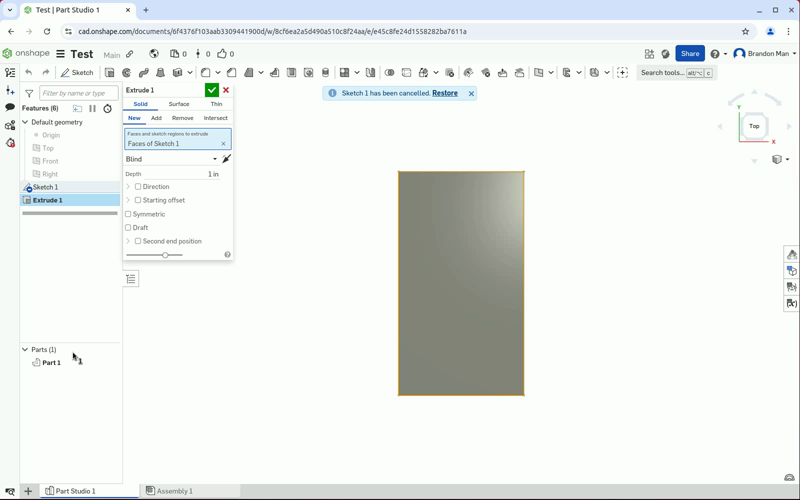
mouse_move(143, 106)
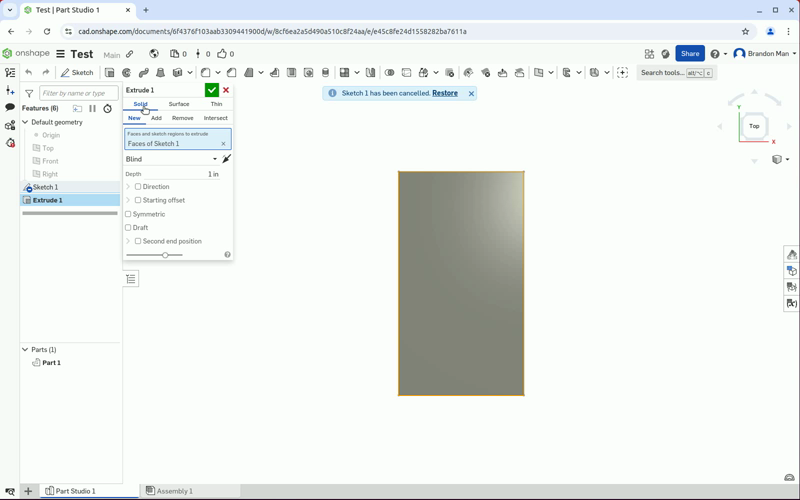
click(143, 106)
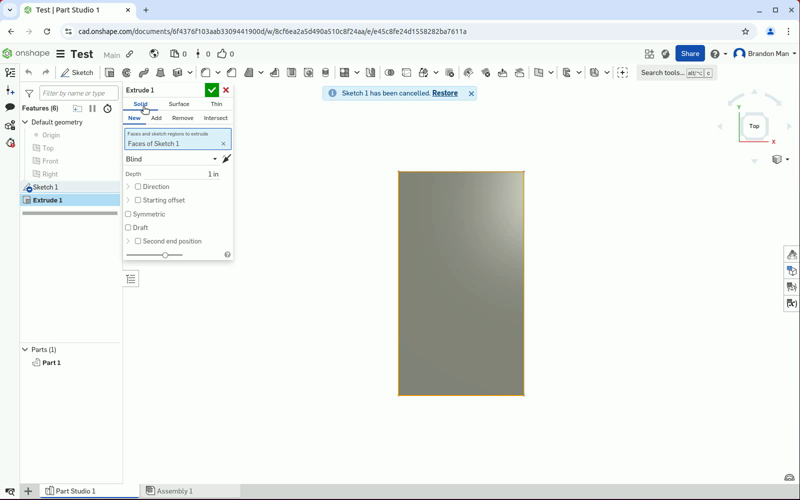
mouse_move(137, 120)
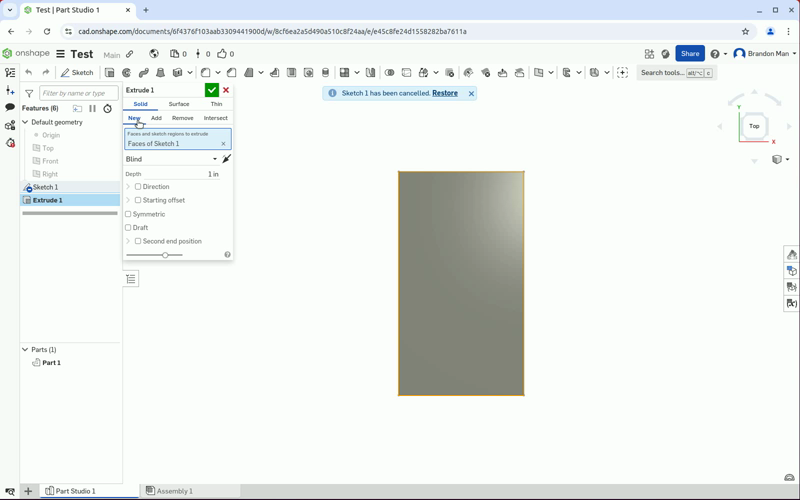
click(137, 120)
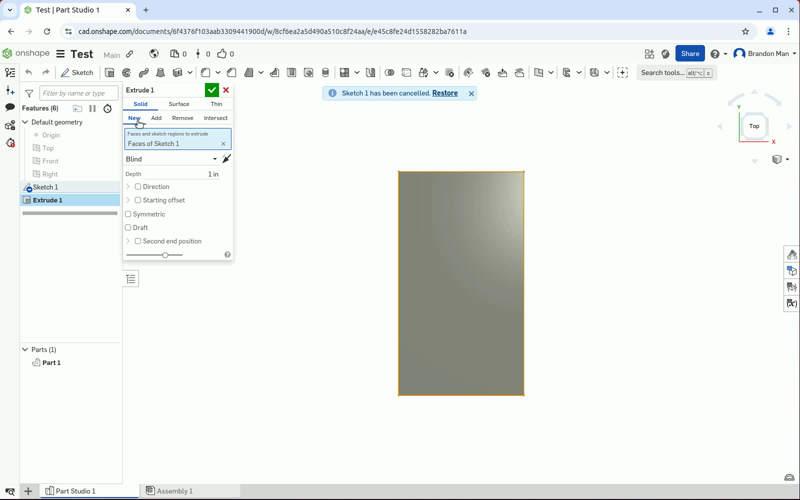
key(tab, 4)
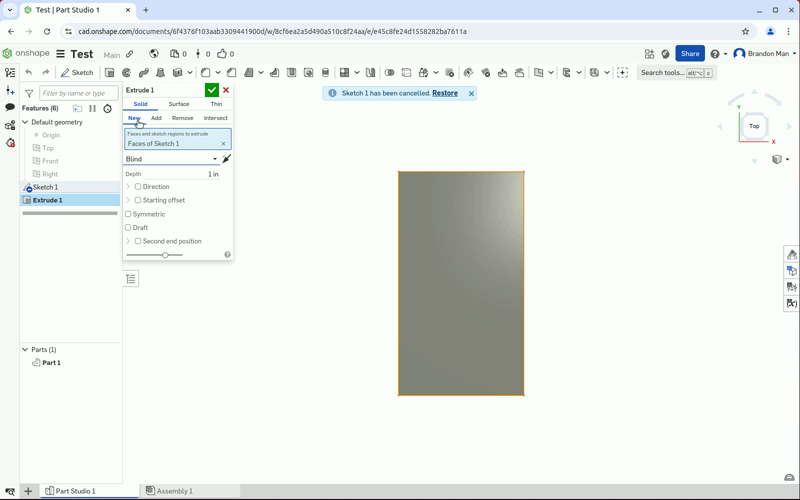
text(20.46)
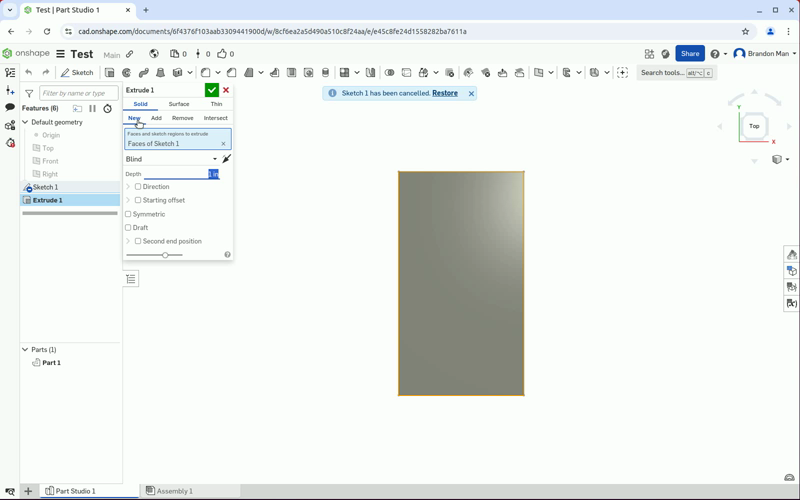
key(enter)
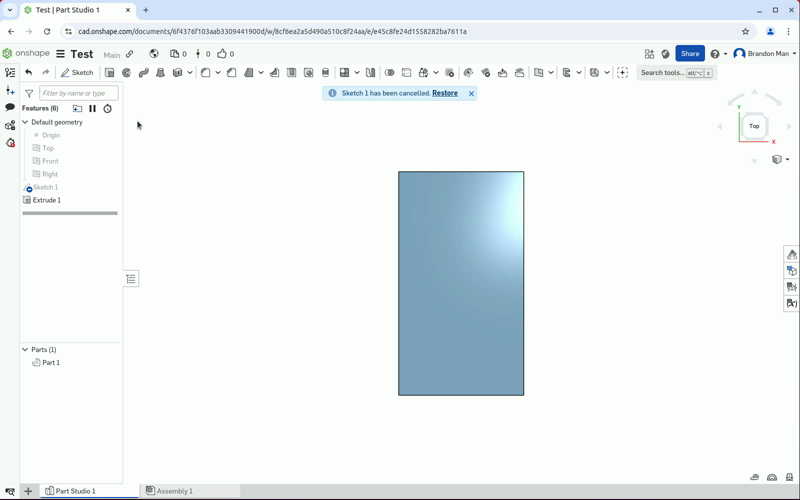
key(shift+h)
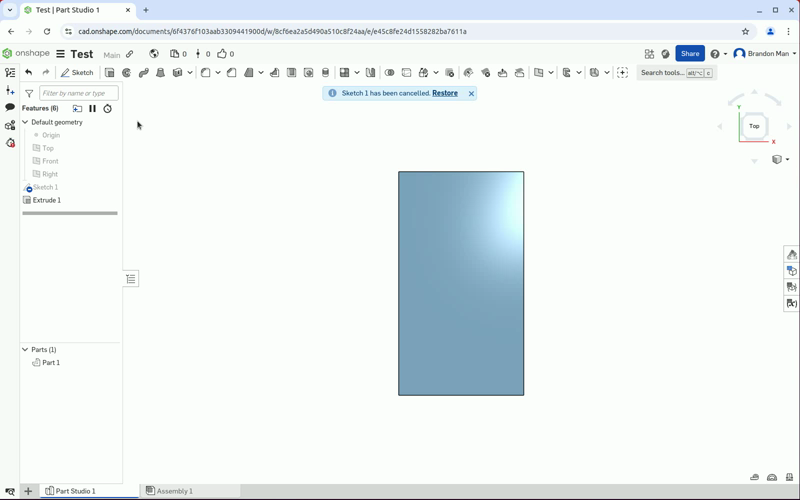
key(shift+h)
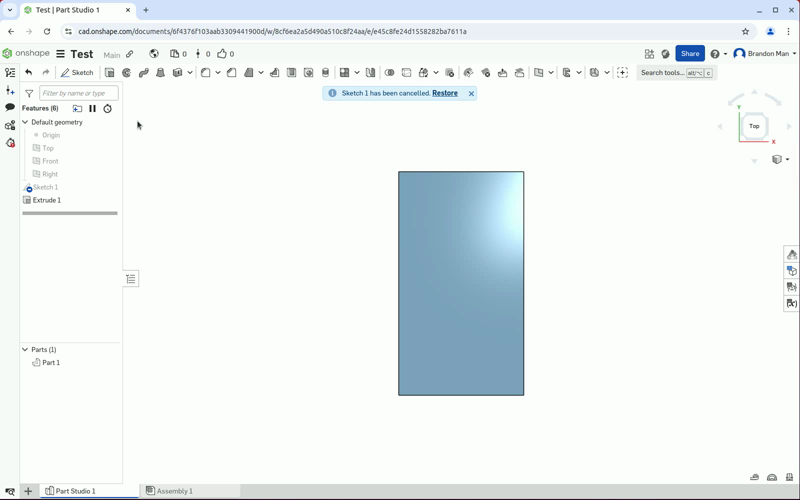
mouse_move(73, 189)
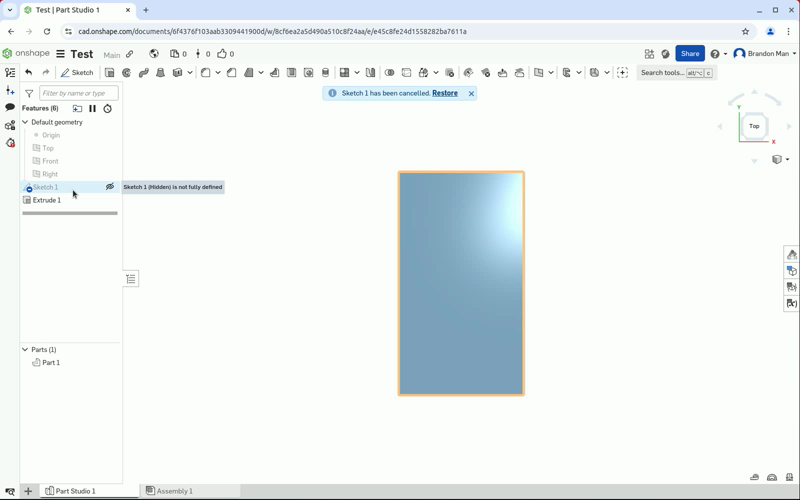
click(73, 189)
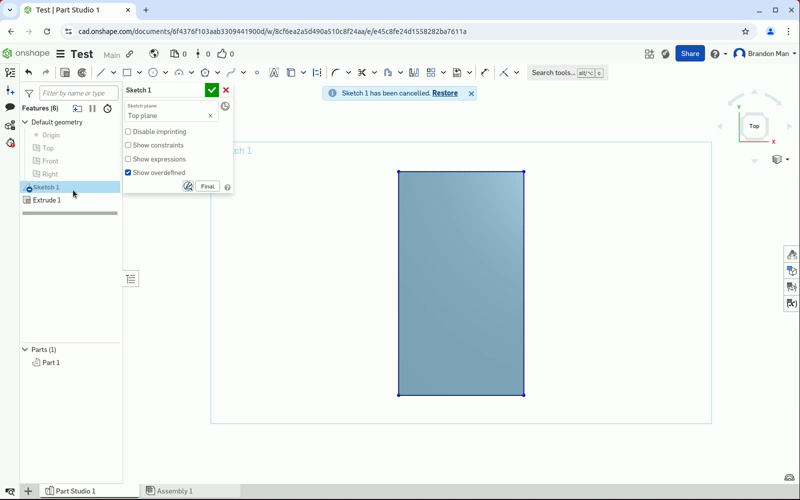
mouse_move(229, 92)
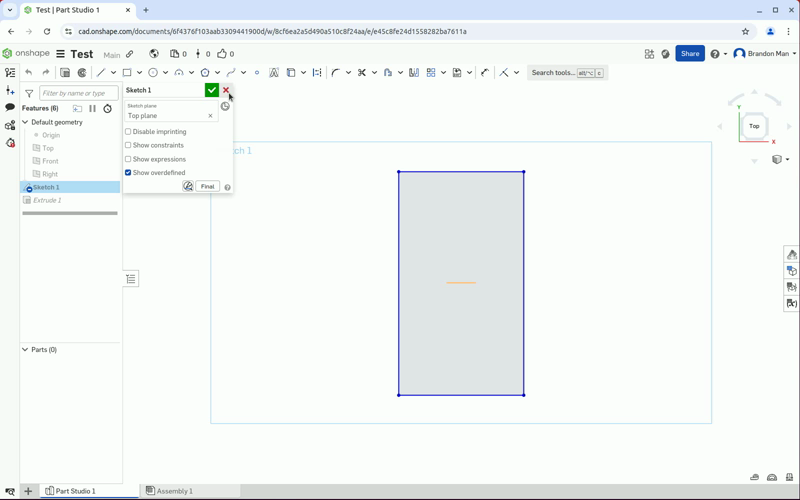
click(229, 92)
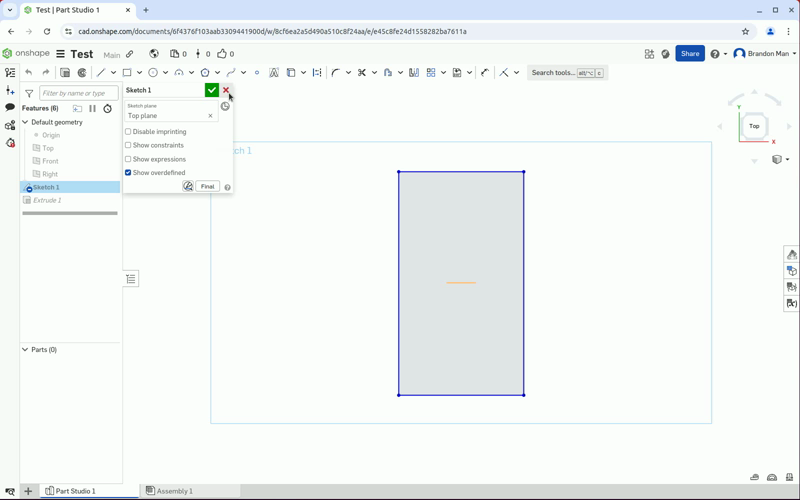
key(shift+s)
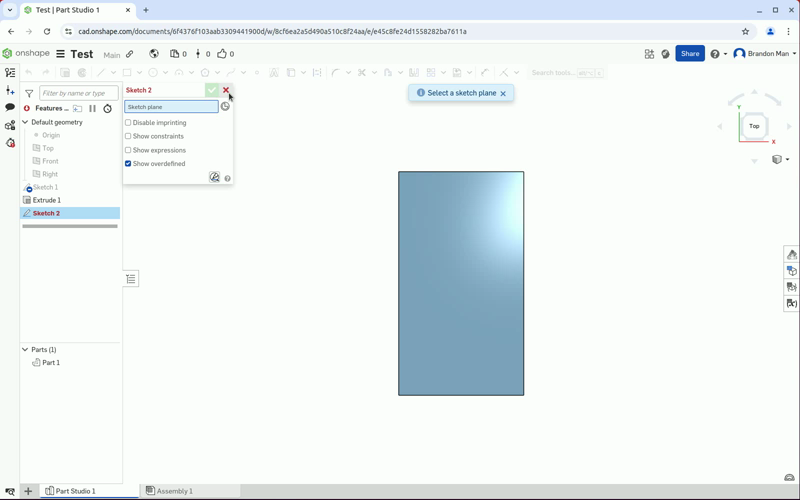
mouse_move(73, 150)
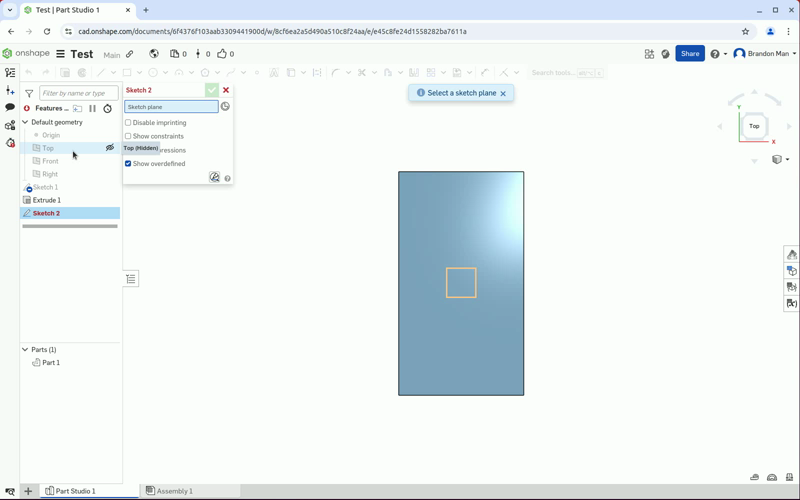
click(73, 150)
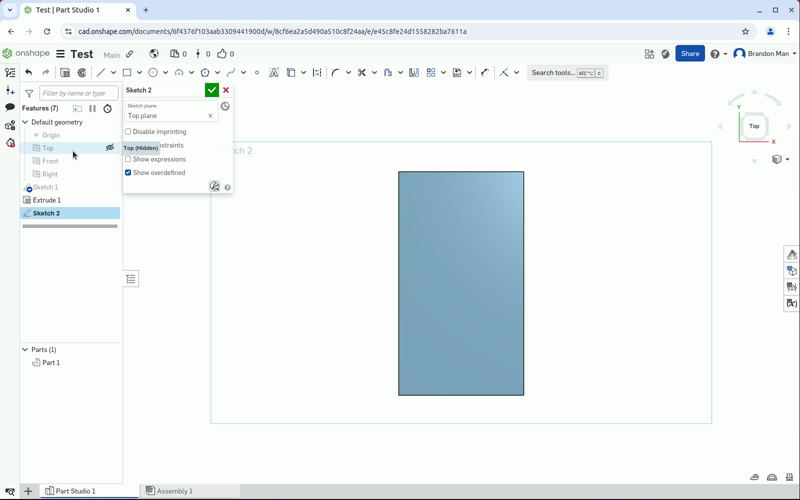
mouse_move(73, 352)
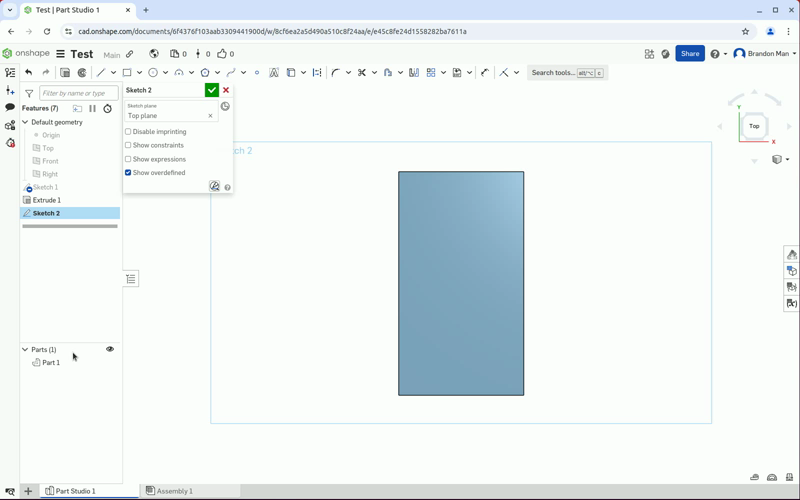
key(y)
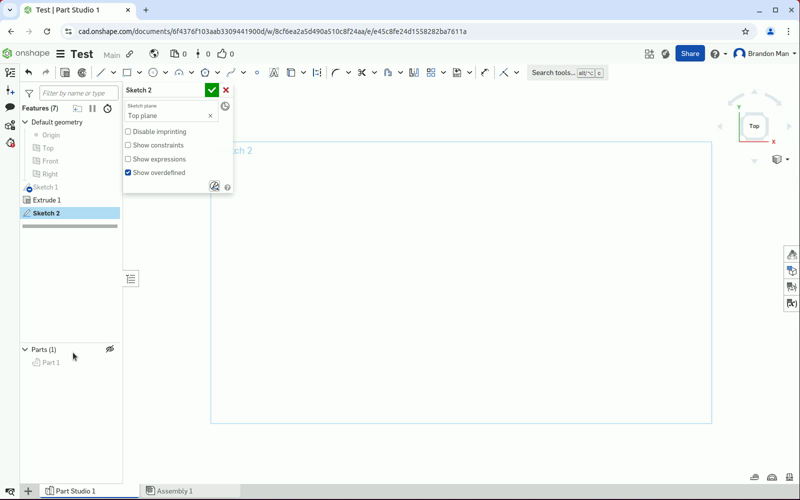
key(l)
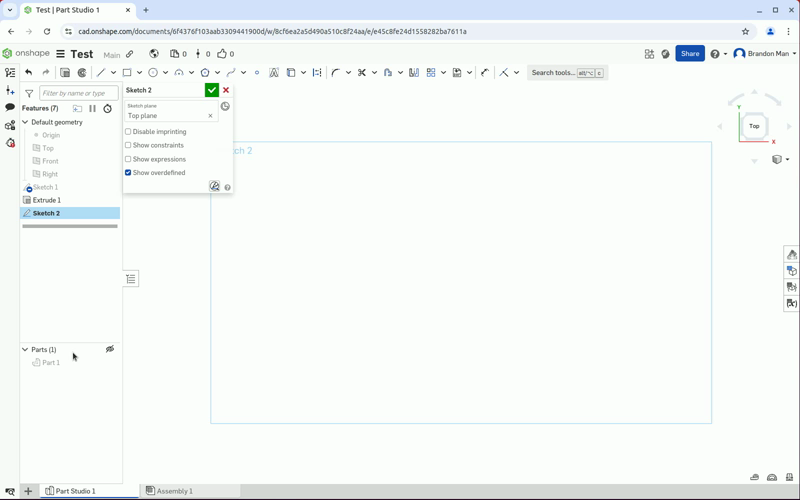
key_down(shift)
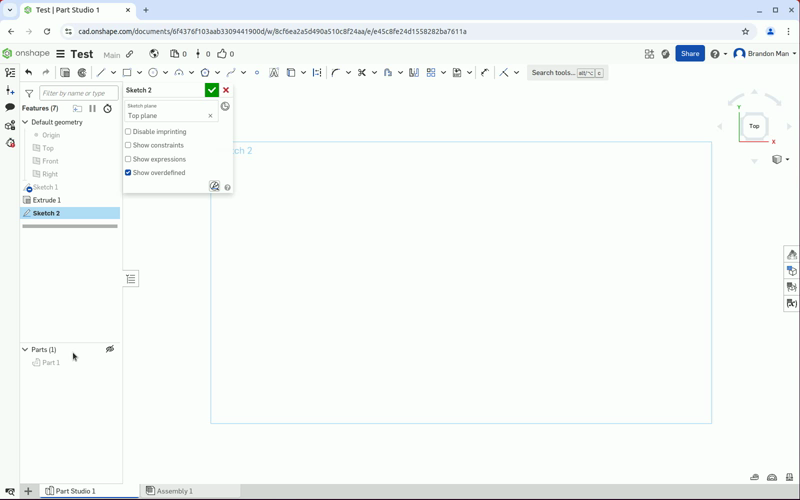
mouse_move(405, 388)
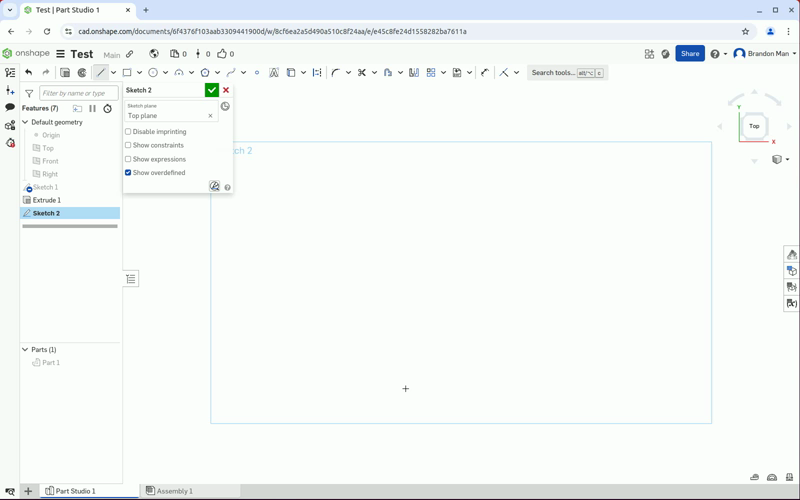
click(405, 388)
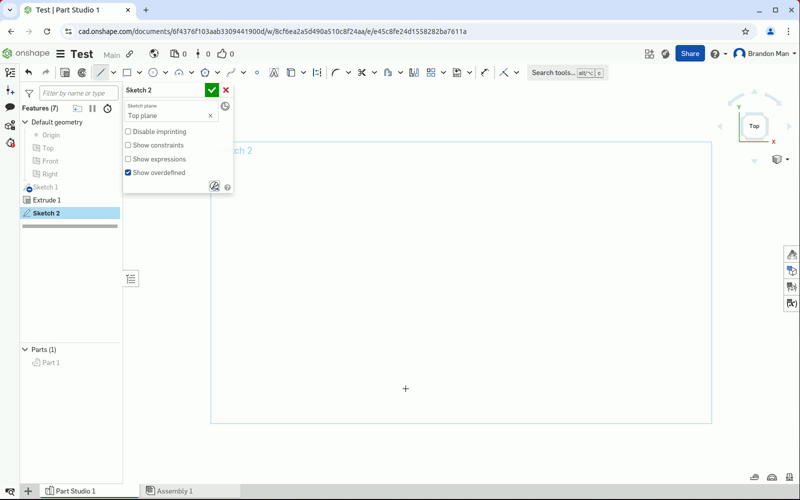
key_up(shift)
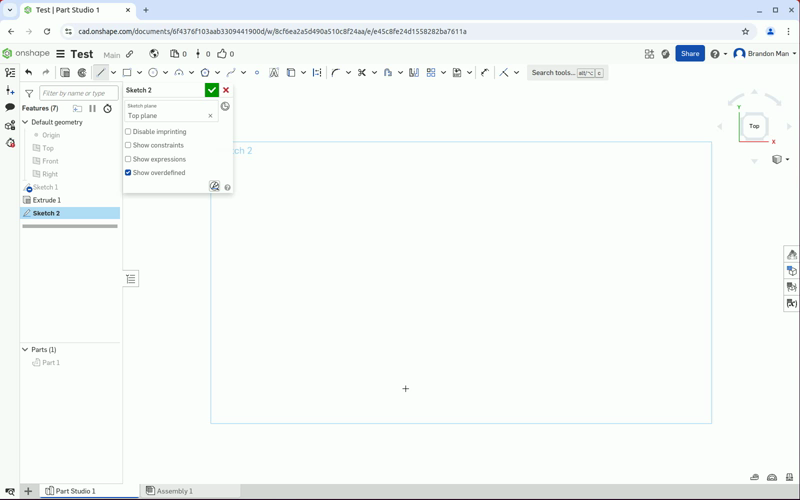
key_down(shift)
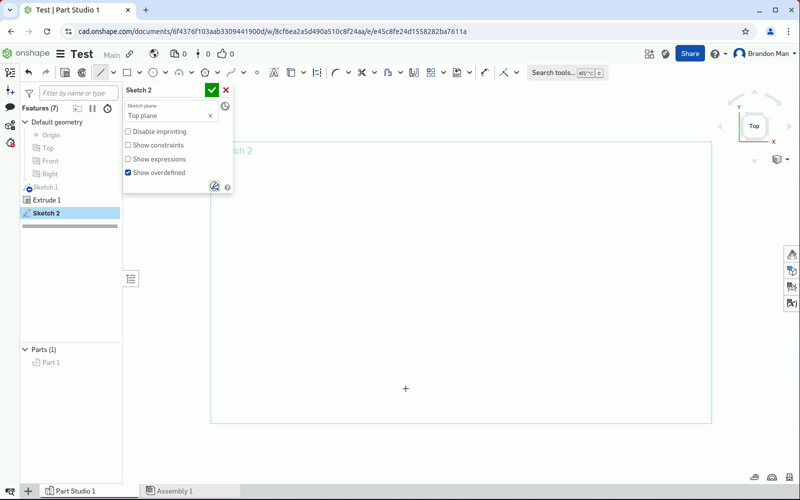
mouse_move(515, 388)
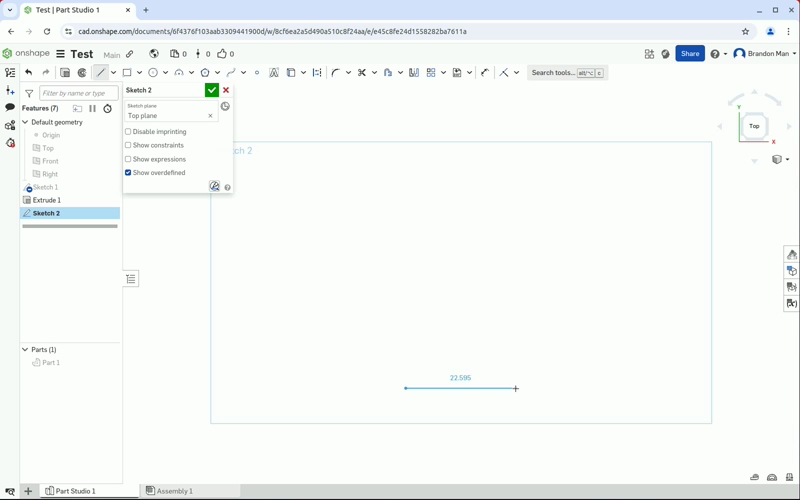
click(515, 388)
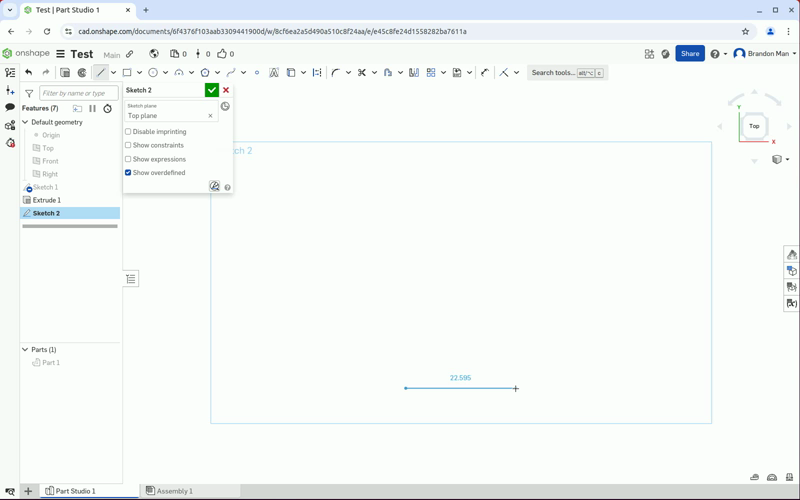
key_up(shift)
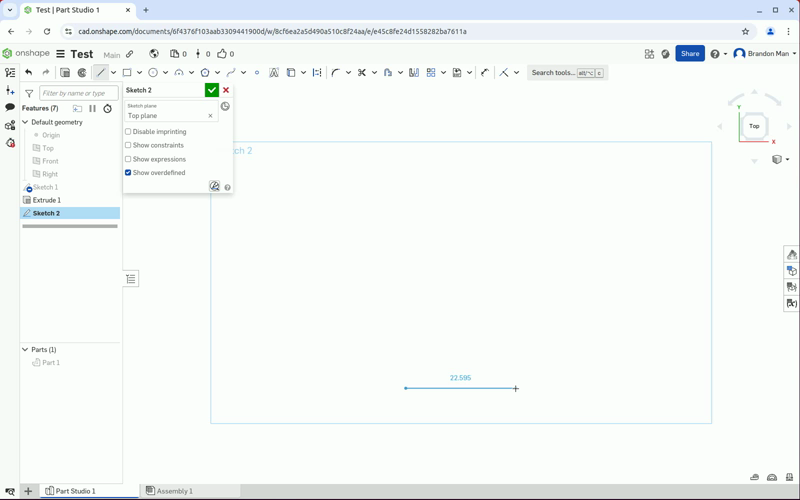
key_down(shift)
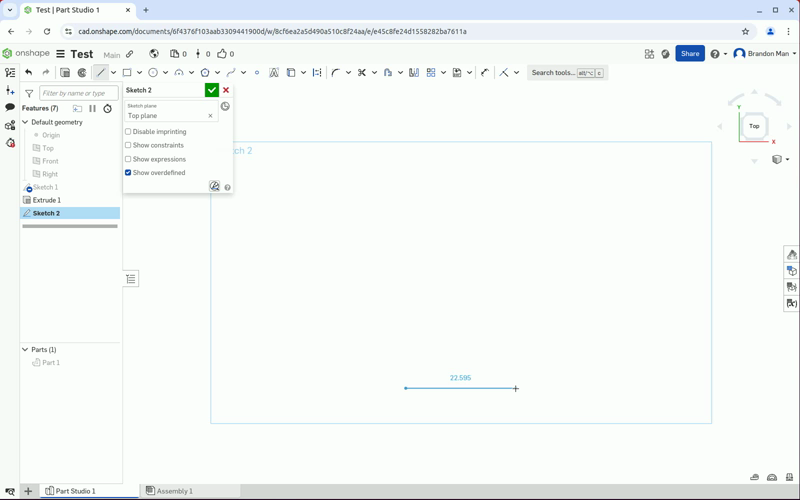
mouse_move(515, 179)
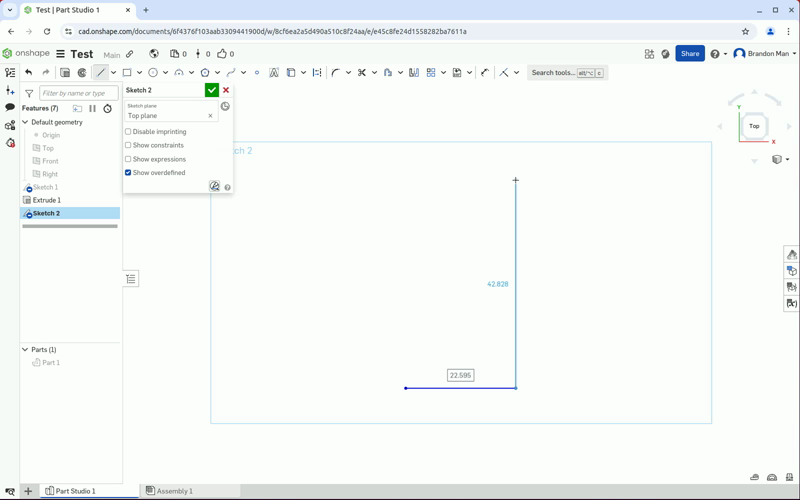
click(515, 179)
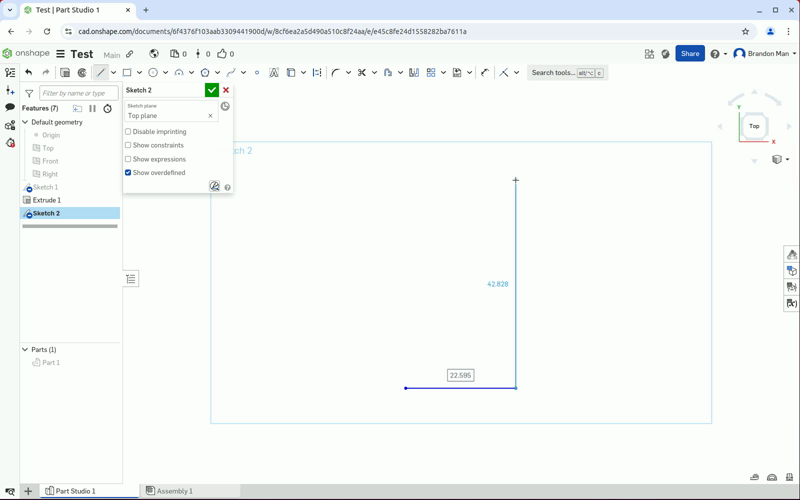
key_up(shift)
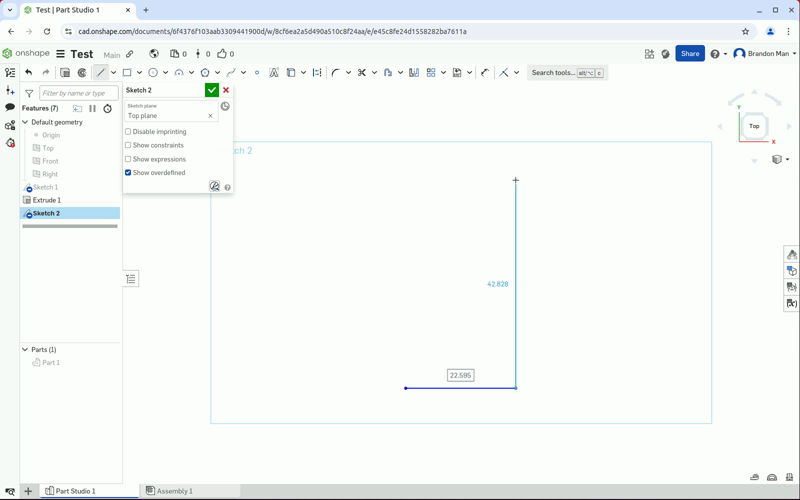
key_down(shift)
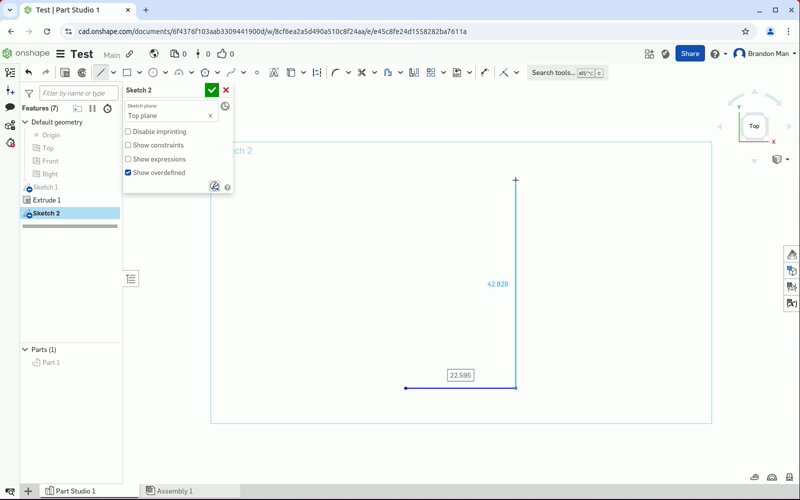
mouse_move(405, 179)
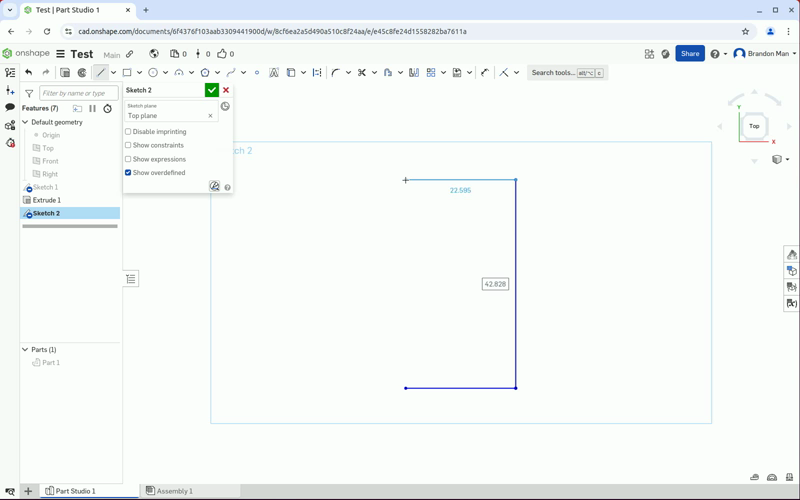
click(405, 179)
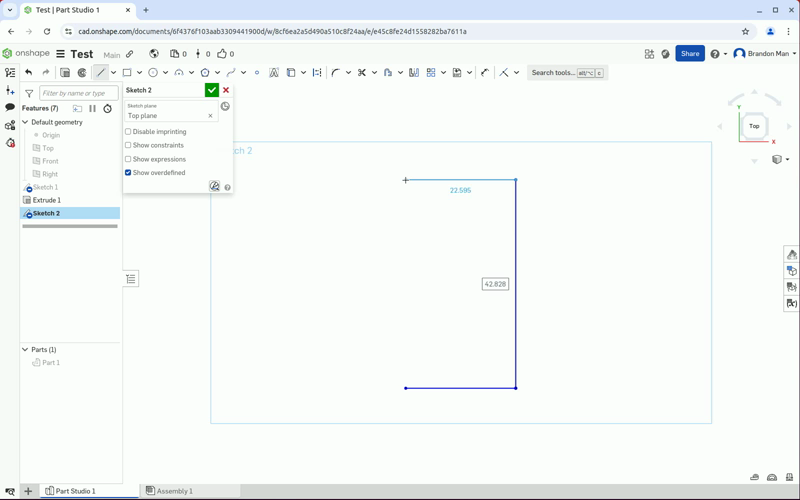
key_up(shift)
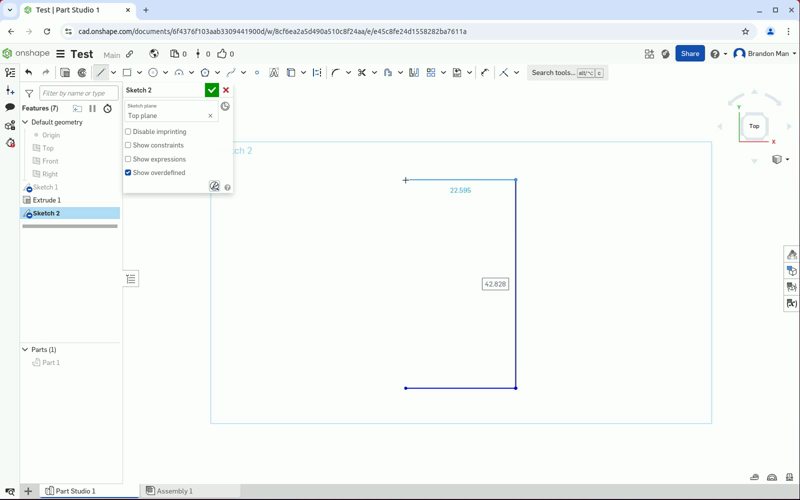
key_down(shift)
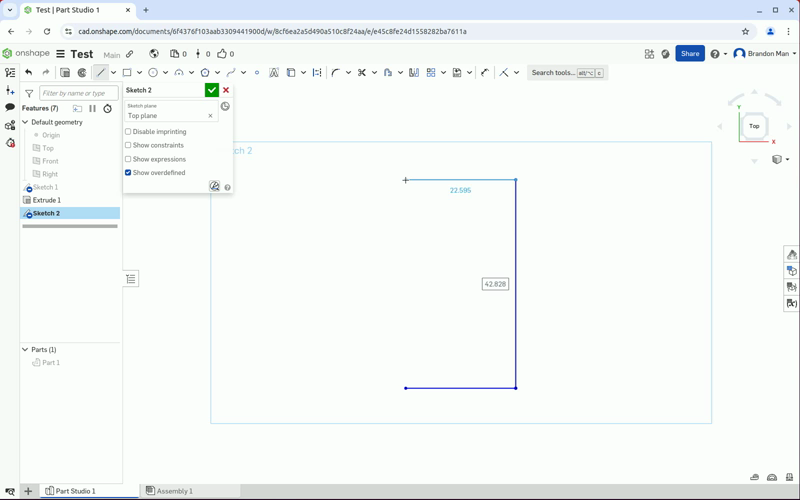
mouse_move(405, 388)
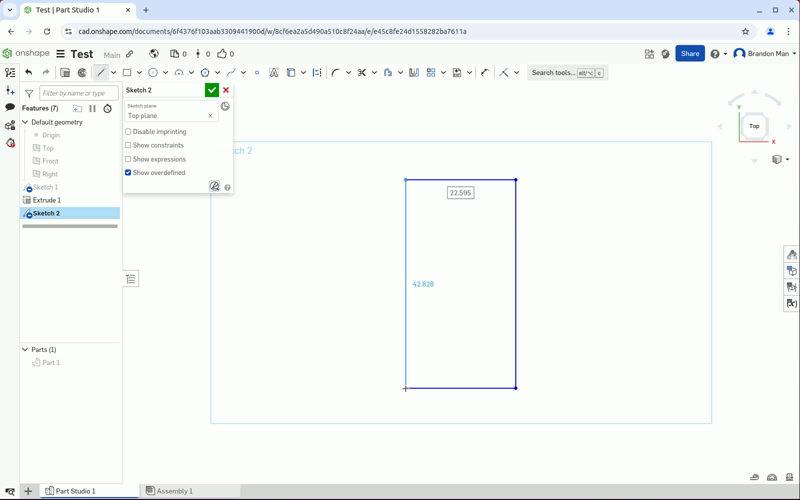
key_up(shift)
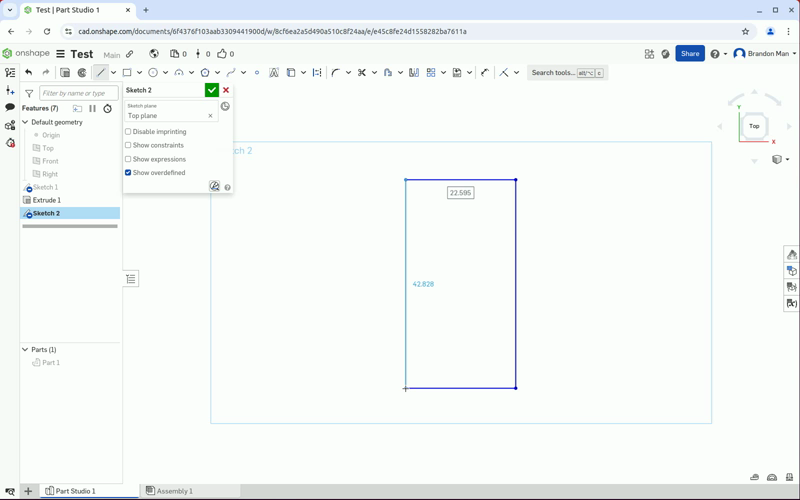
click(405, 388)
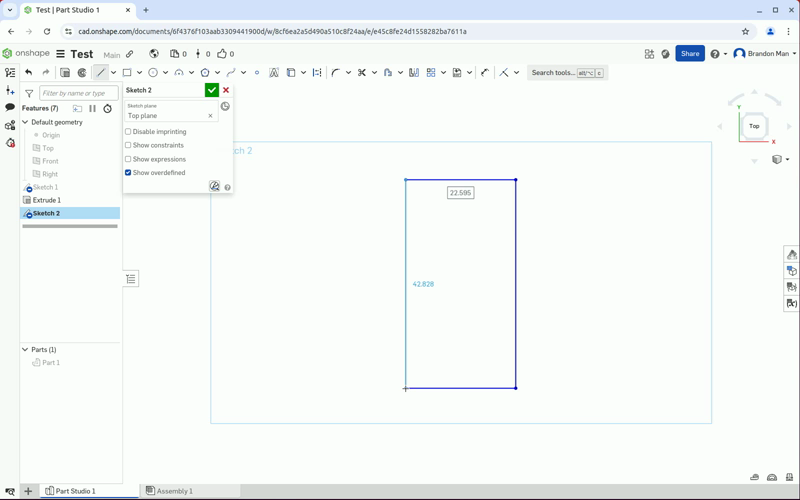
key(esc)
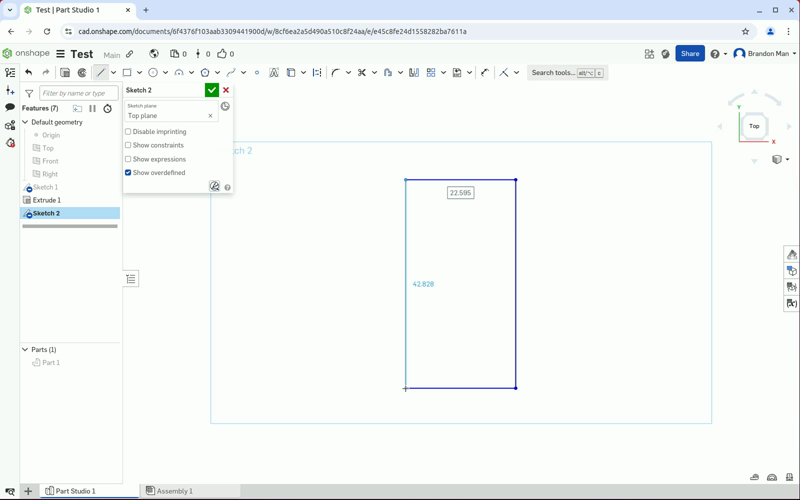
mouse_move(442, 234)
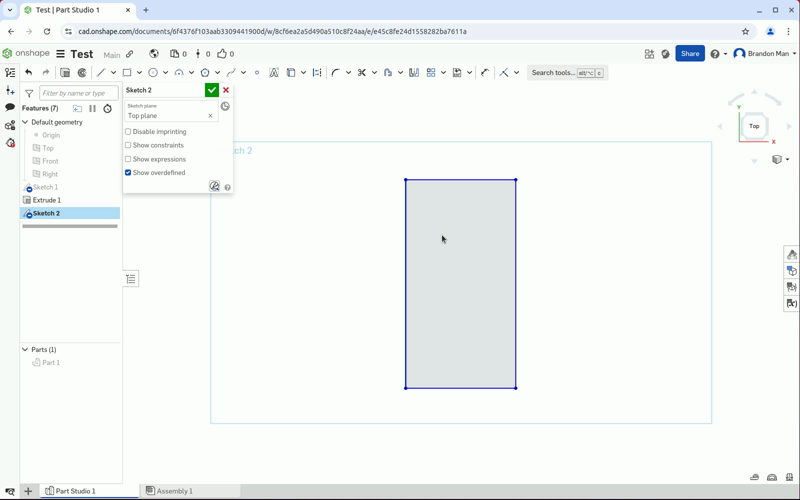
click(442, 234)
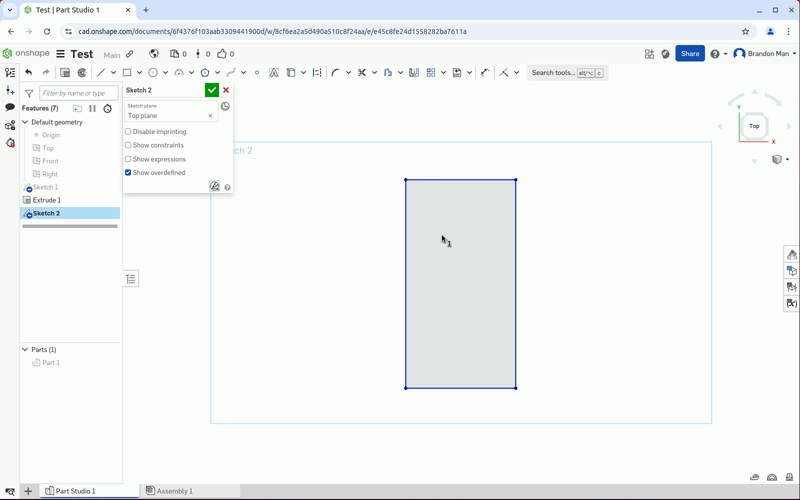
mouse_move(73, 352)
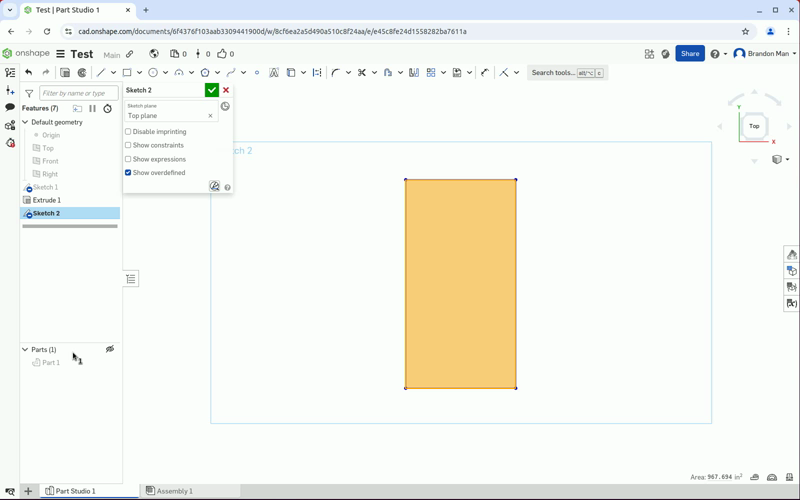
key(shift+y)
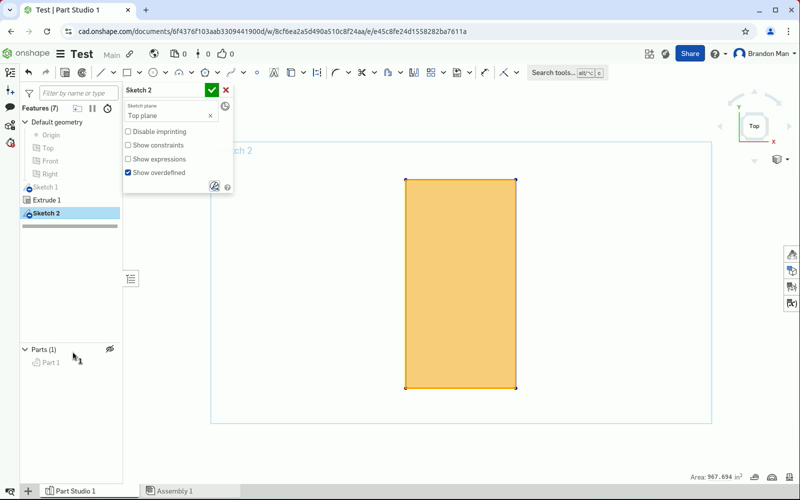
key(shift+e)
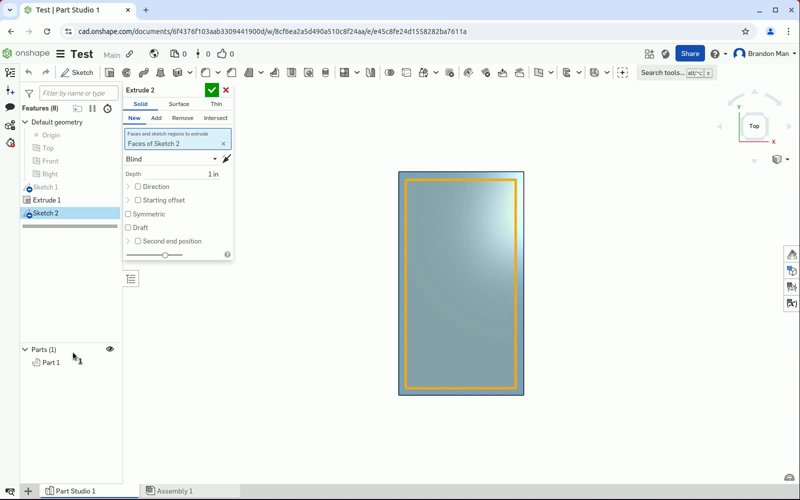
mouse_move(143, 106)
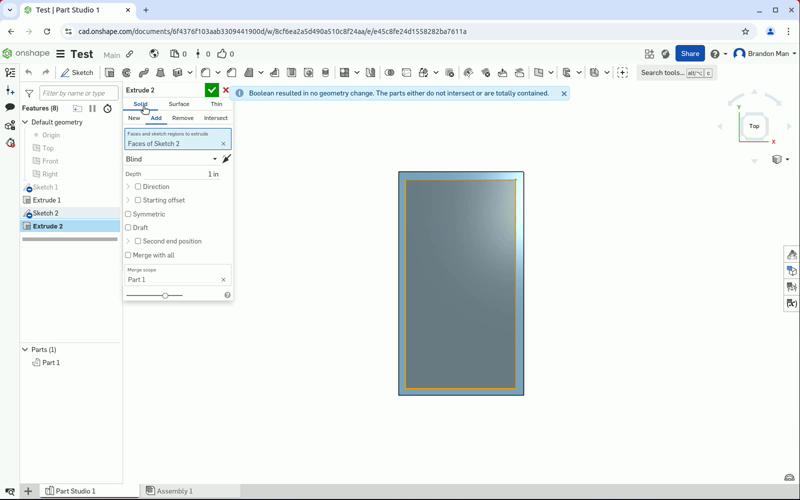
click(143, 106)
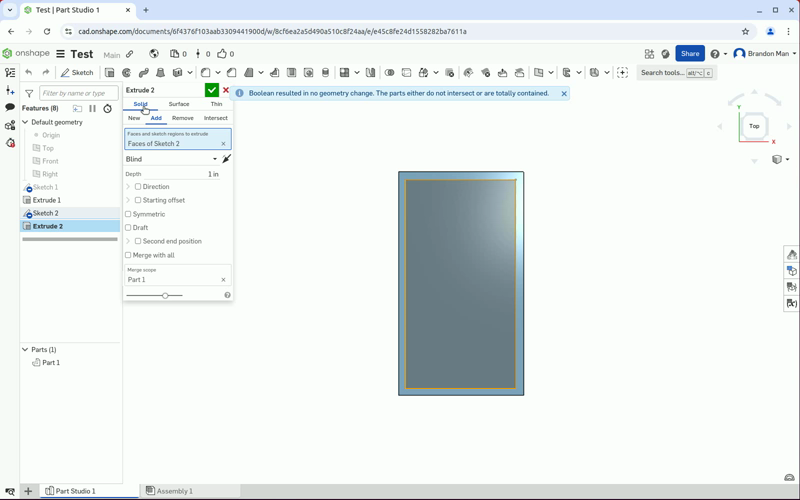
mouse_move(186, 120)
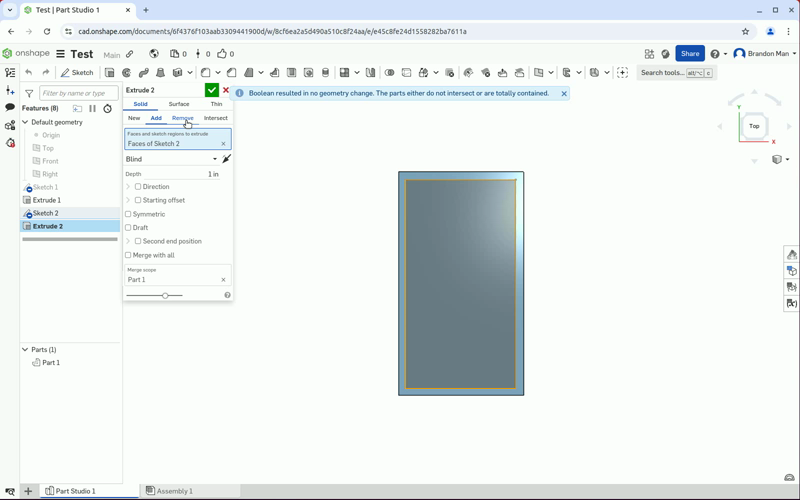
click(186, 120)
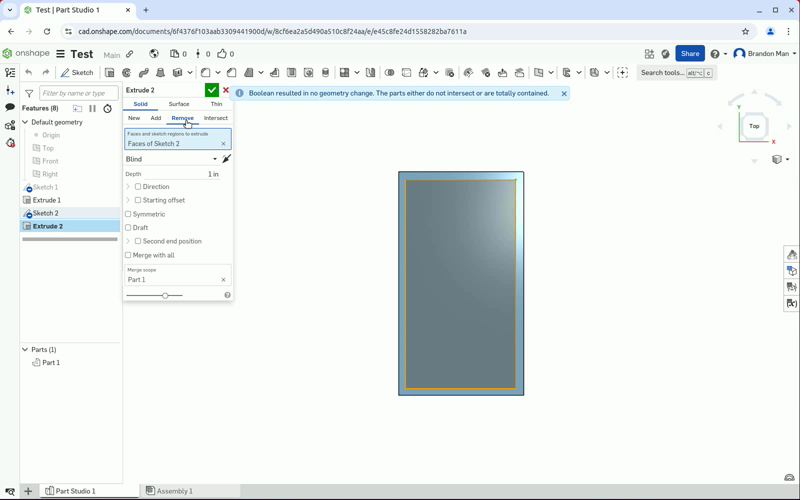
key(tab, 4)
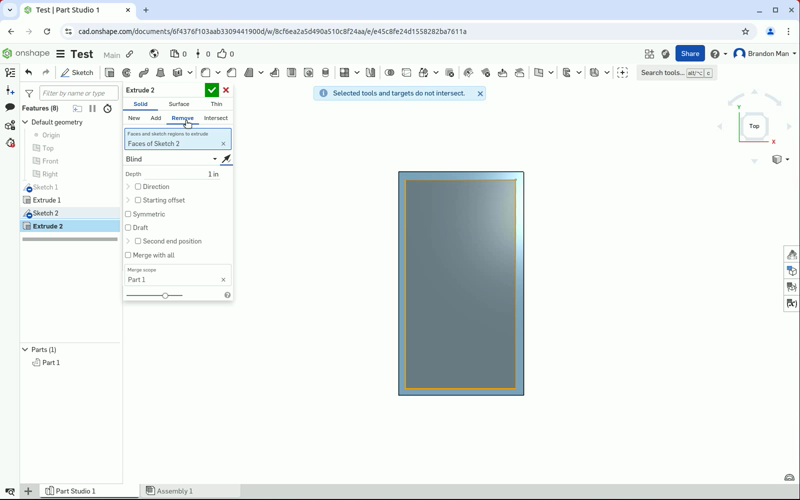
text(-15.887)
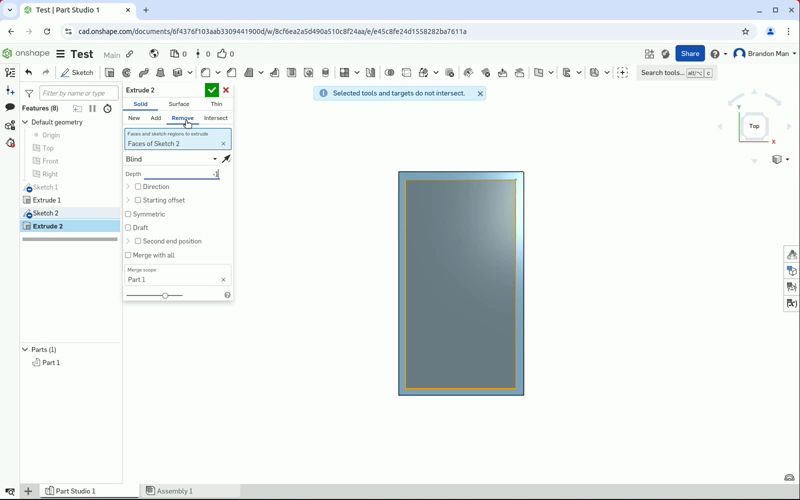
key(tab, 6)
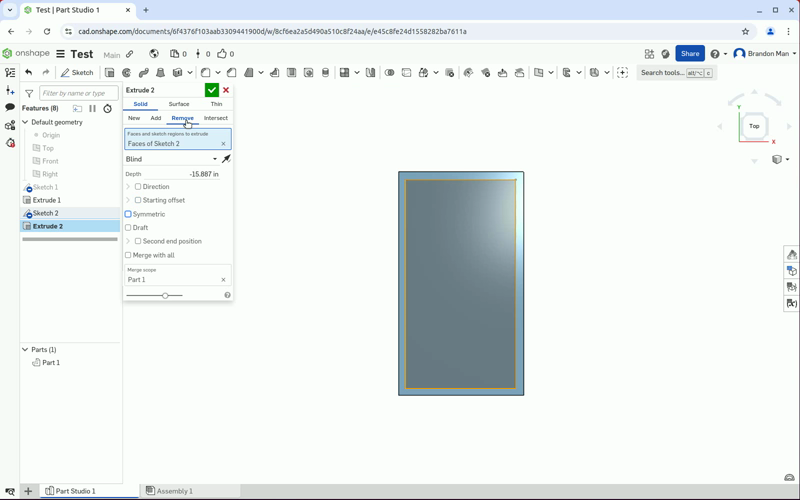
key(space)
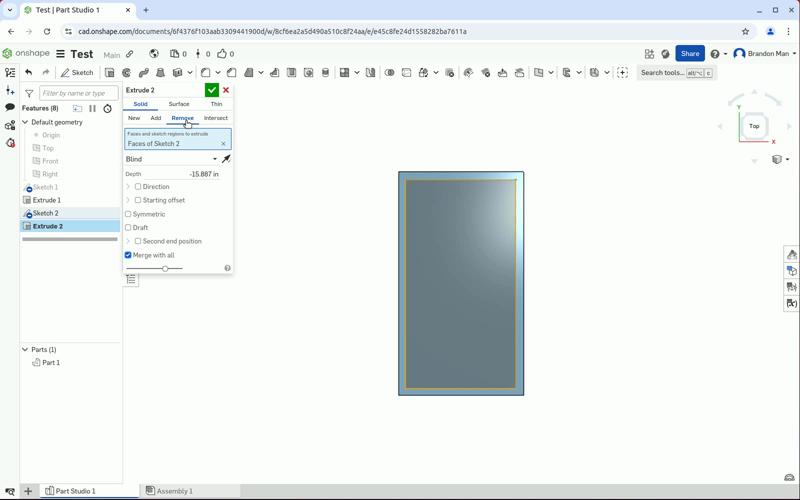
key(enter)
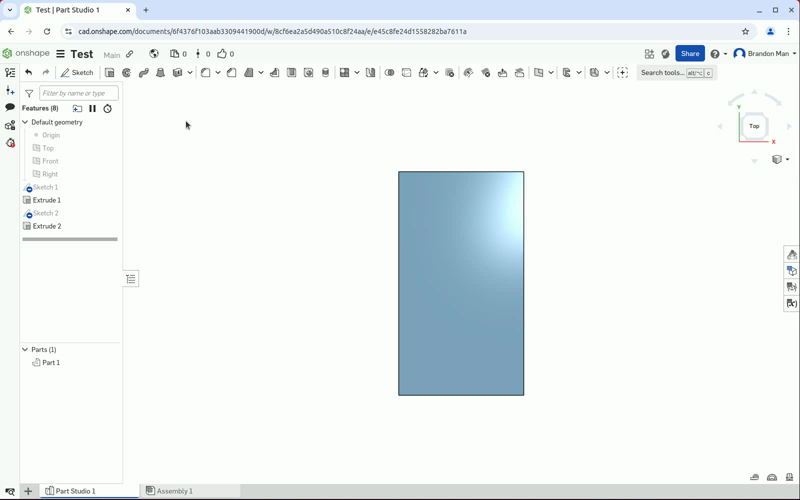
key(shift+h)
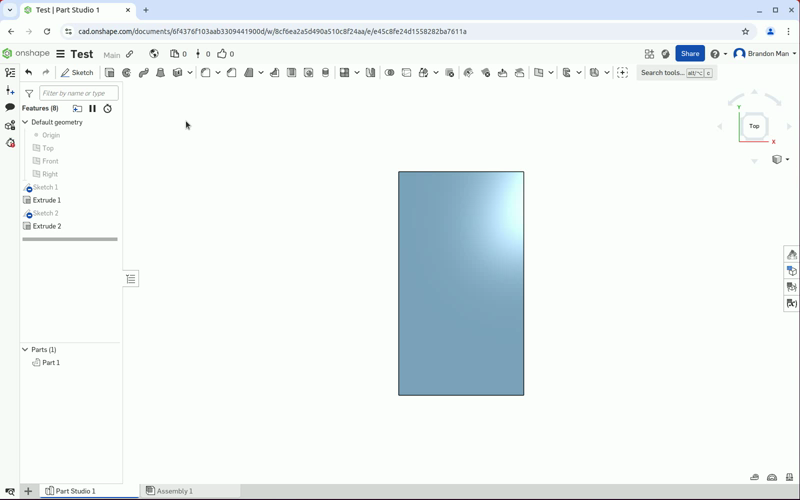
key(shift+h)
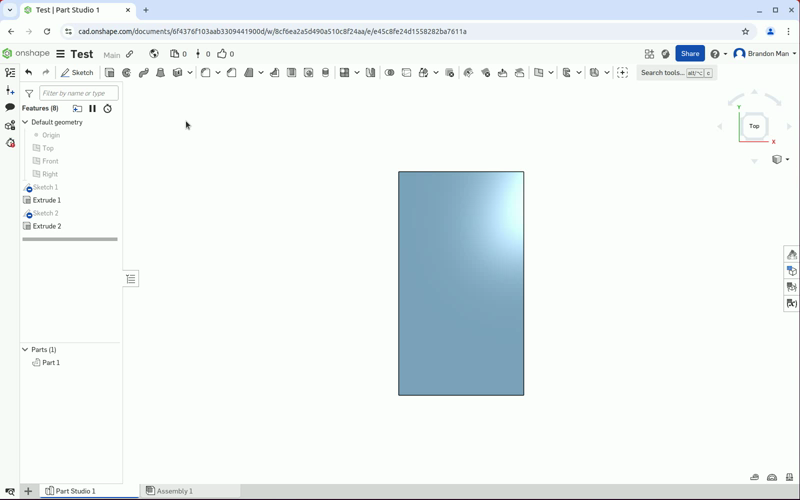
key(shift+7)
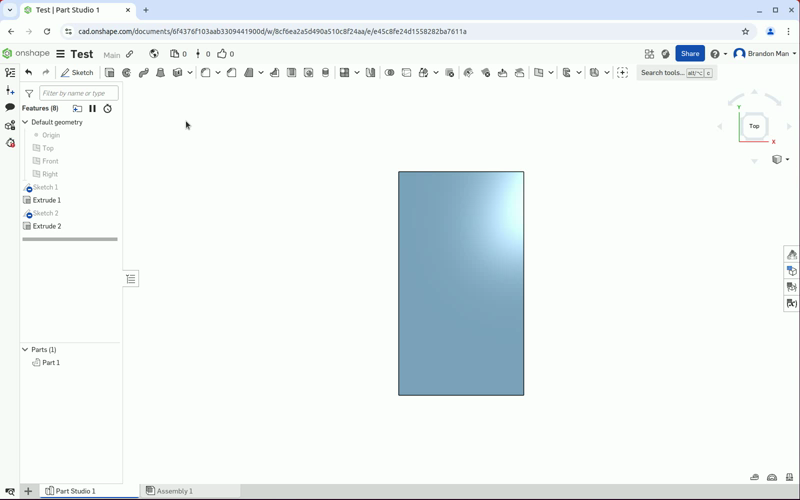
key(up, 3)
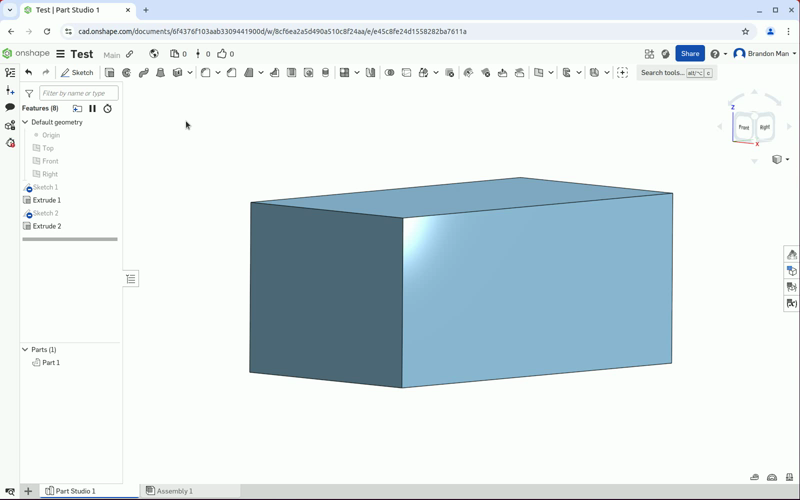
key(left, 3)
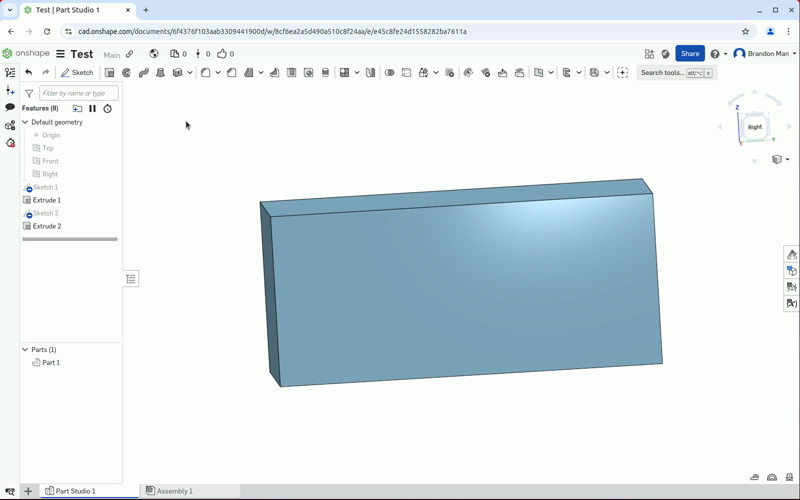
key(right, 3)
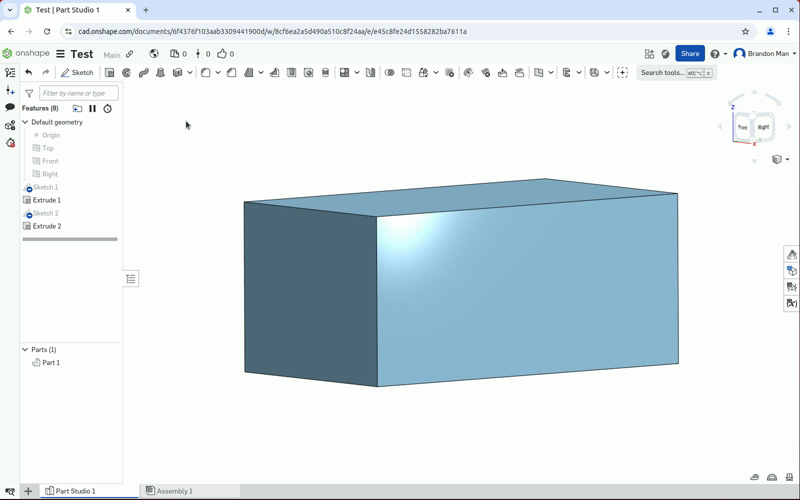
key(down, 3)
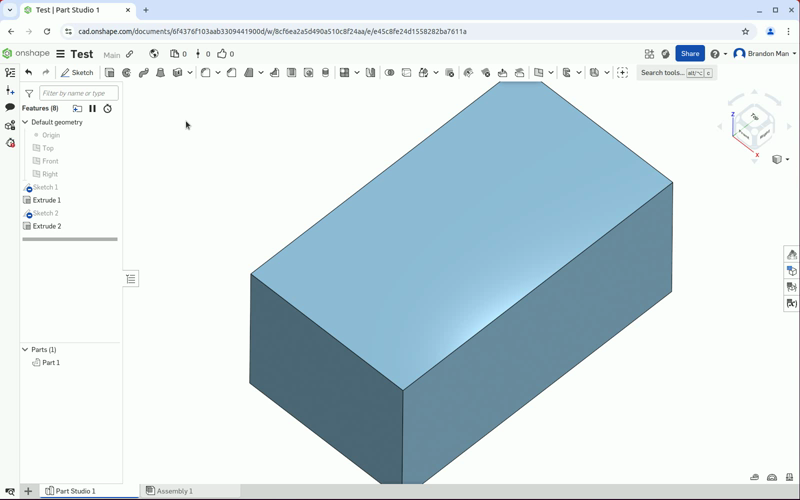
mouse_move(73, 189)
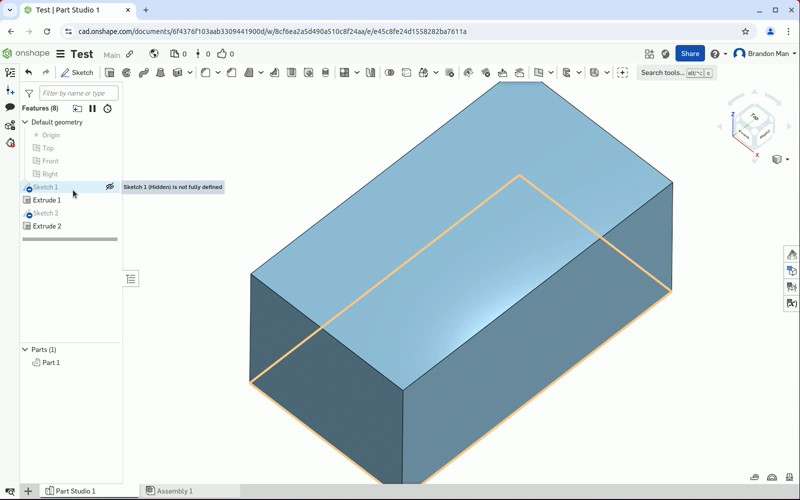
click(73, 189)